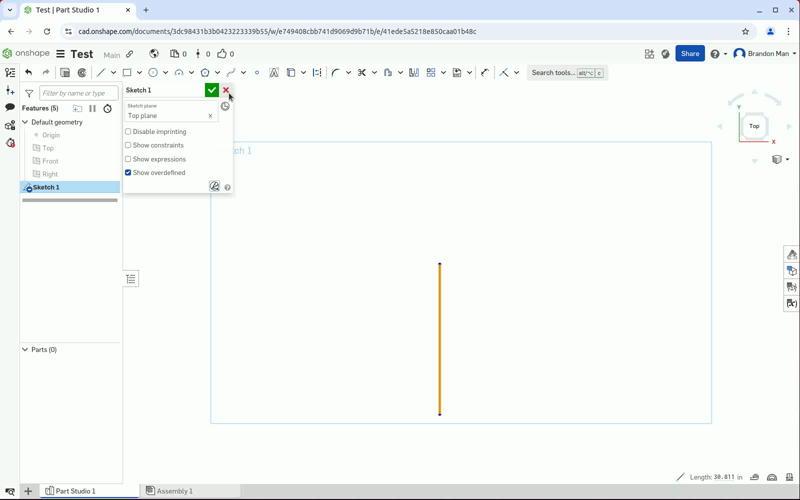
key(shift+h)
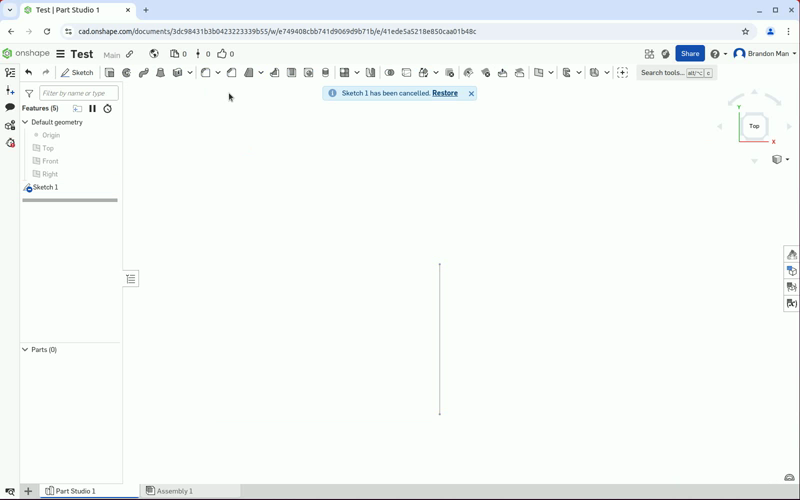
key(shift+s)
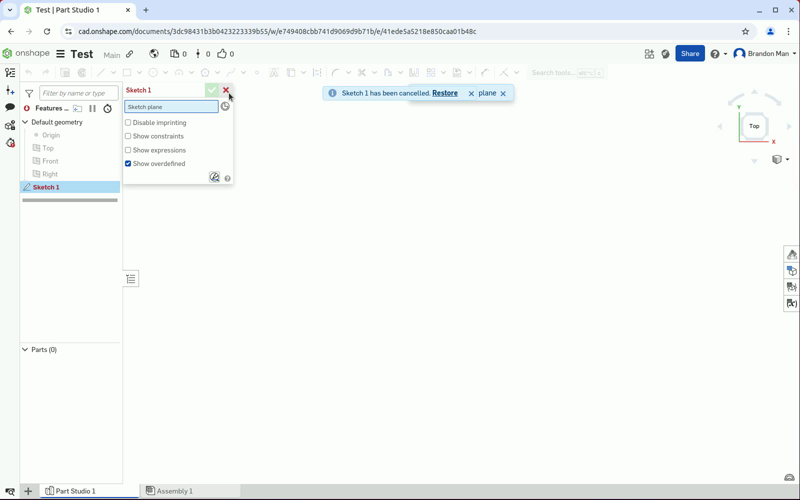
mouse_move(73, 150)
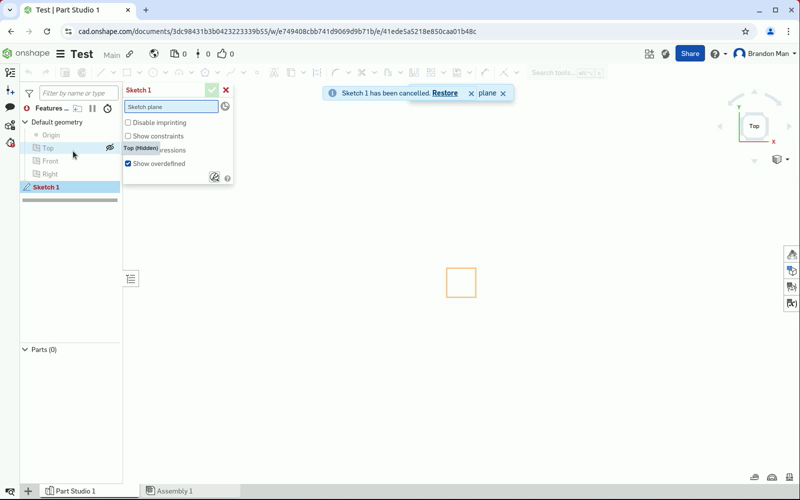
click(73, 150)
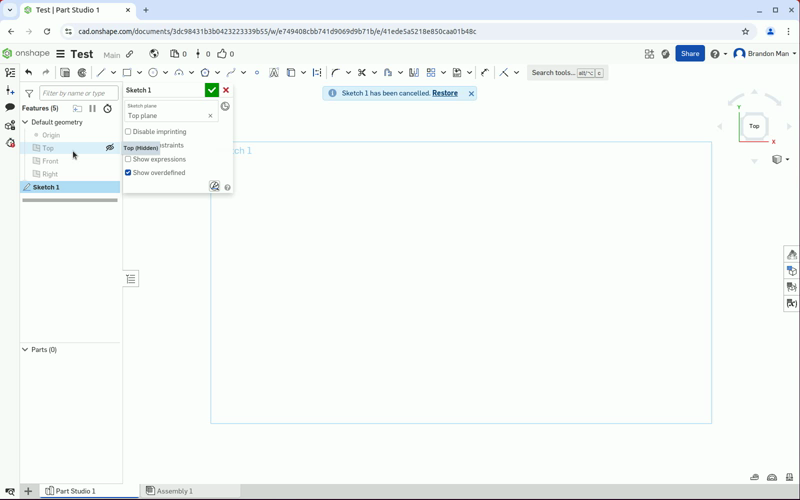
mouse_move(73, 352)
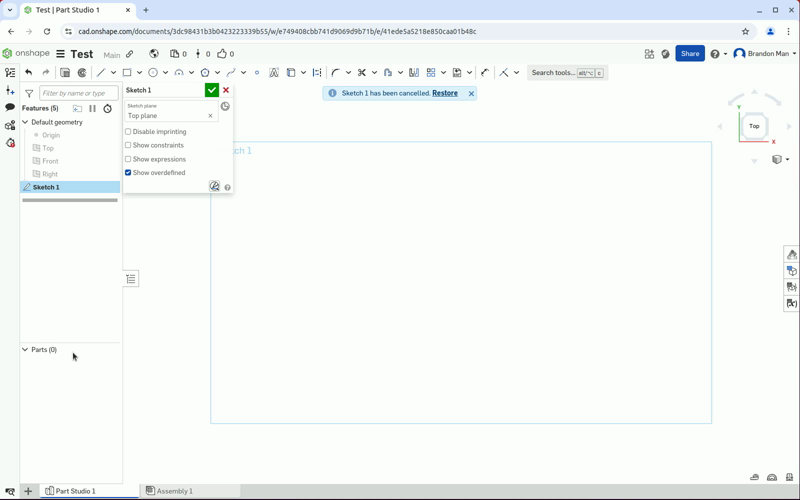
key(y)
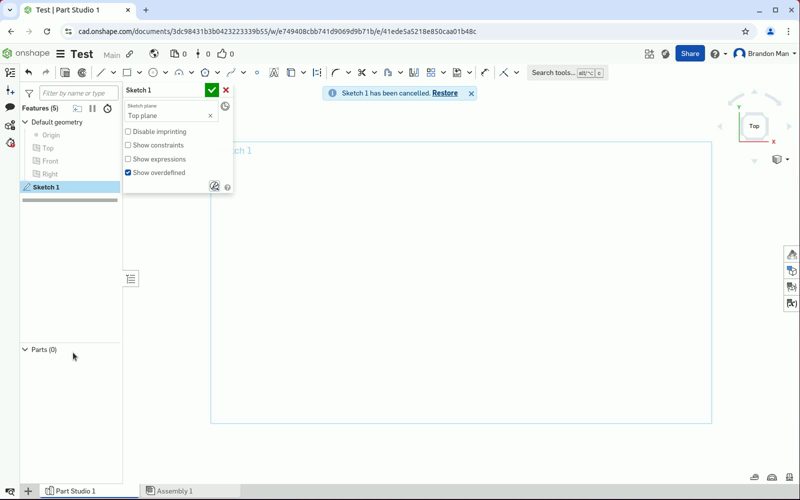
key(l)
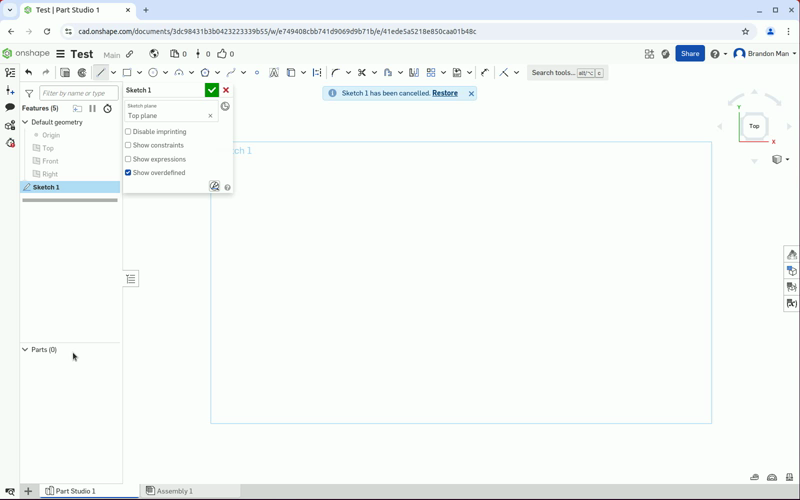
key_down(shift)
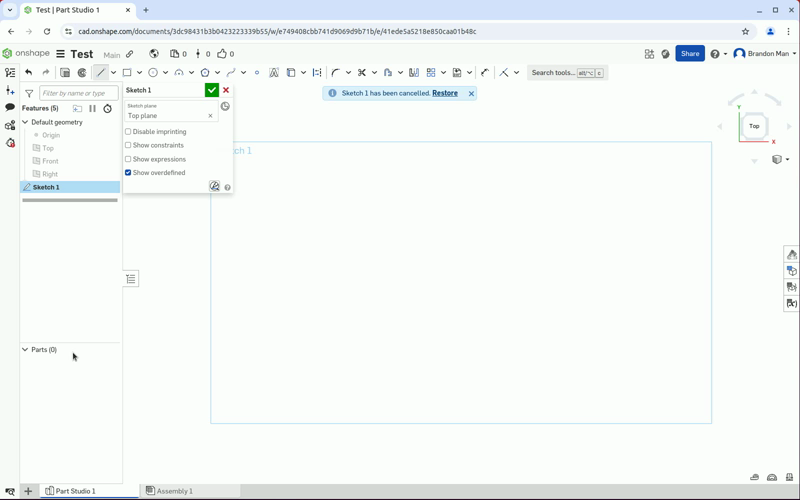
mouse_move(377, 312)
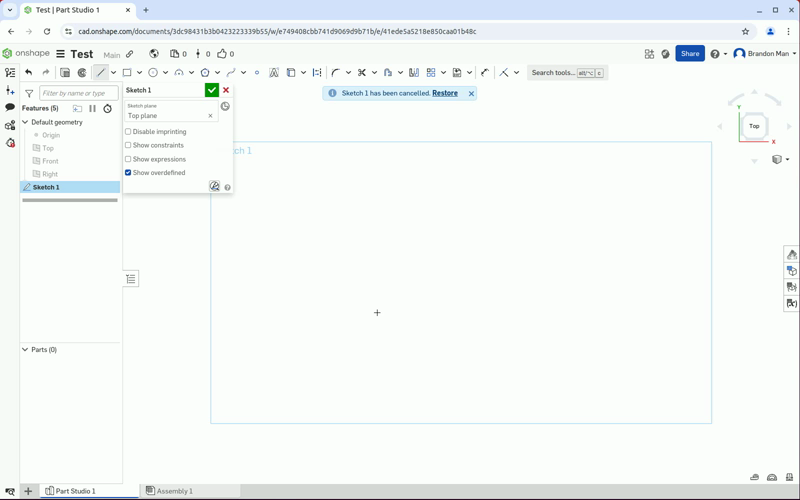
click(377, 312)
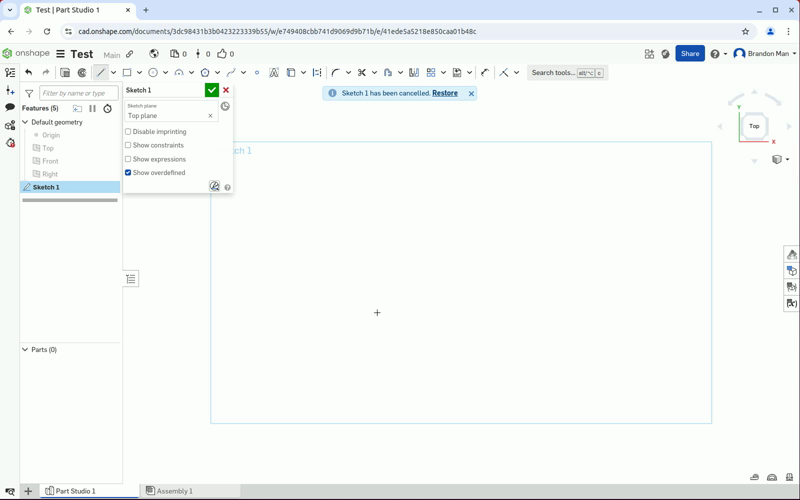
key_up(shift)
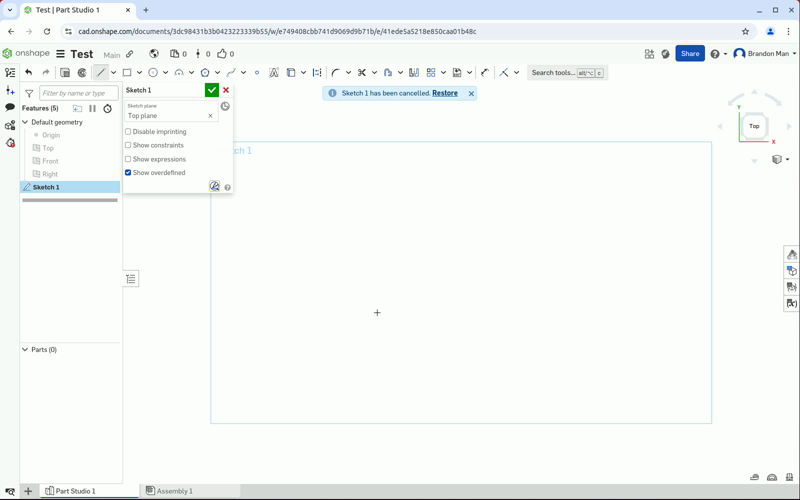
key_down(shift)
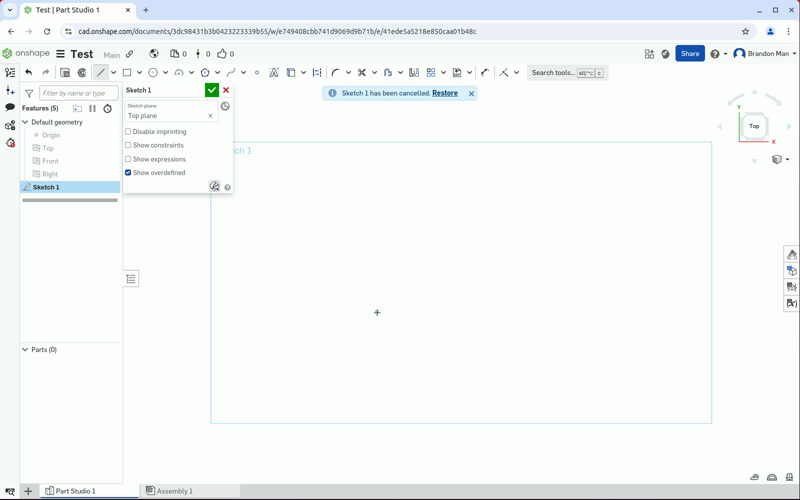
mouse_move(543, 312)
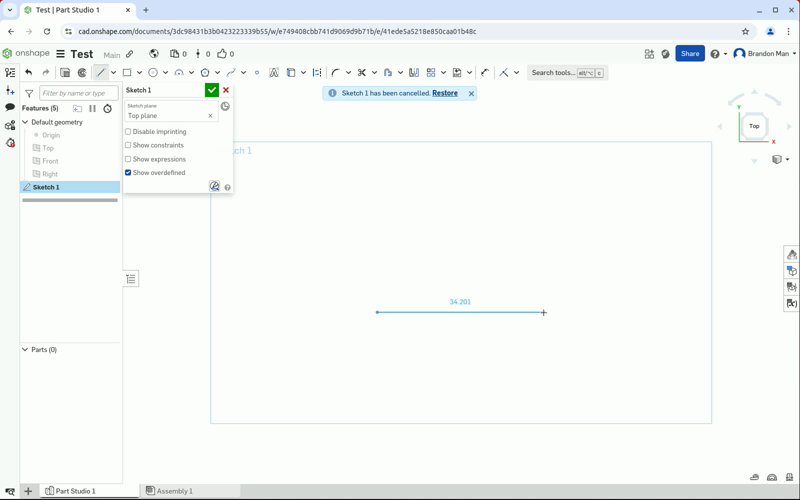
click(543, 312)
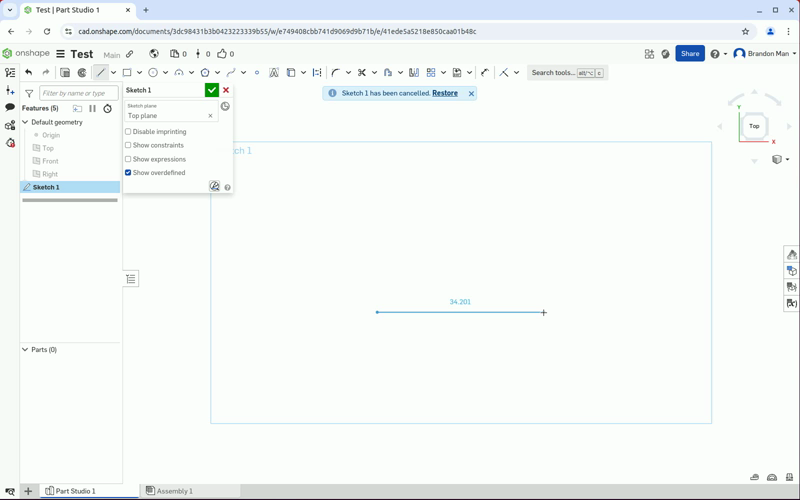
key_up(shift)
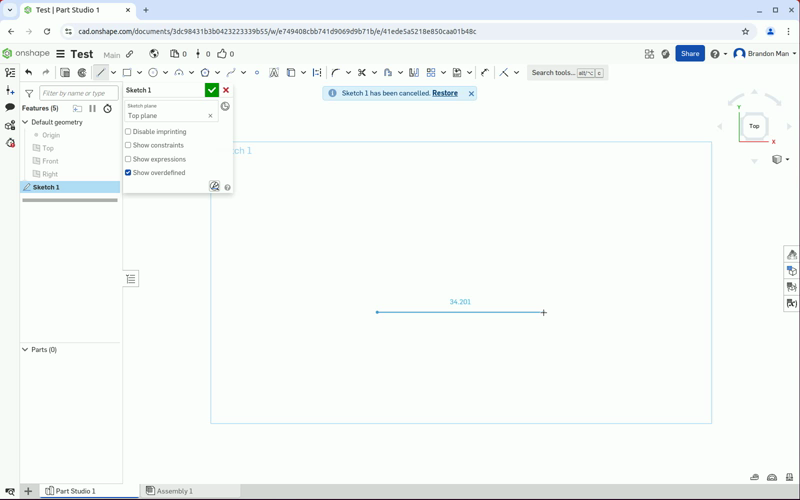
key(esc)
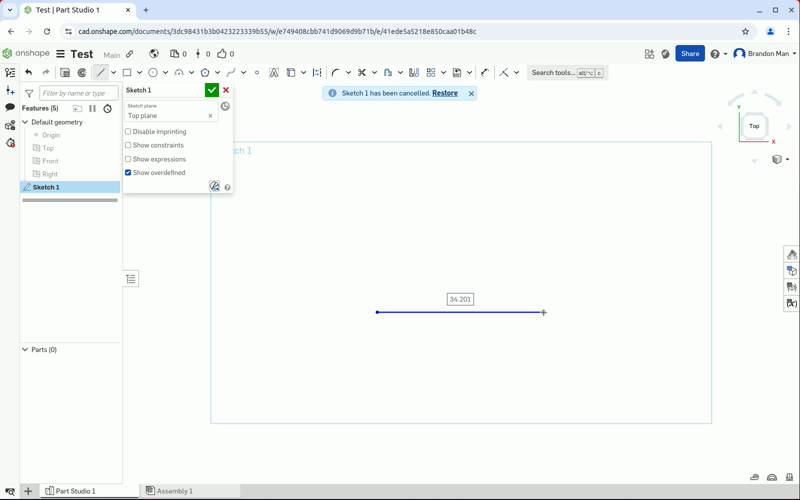
key(a)
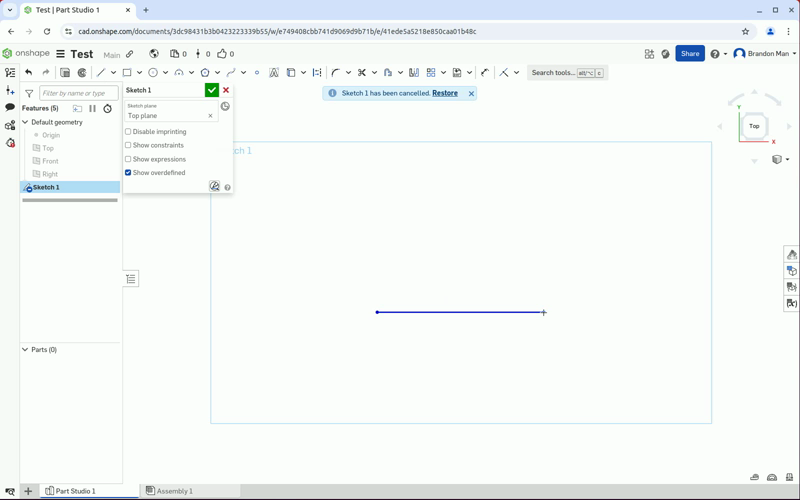
mouse_move(543, 312)
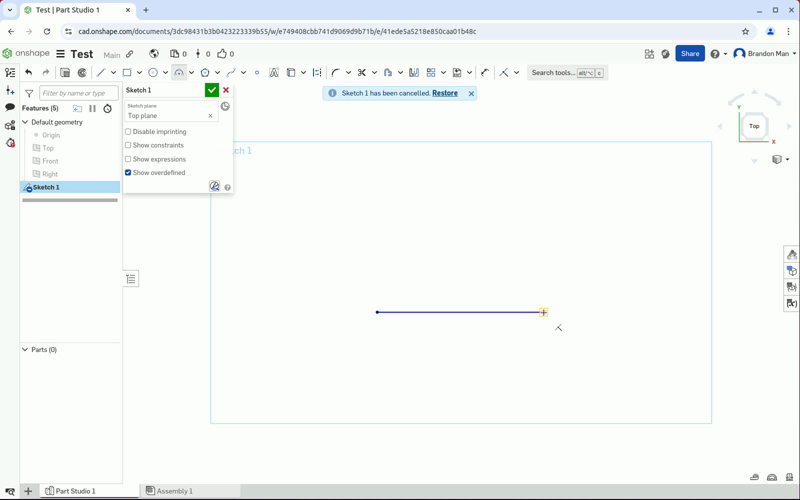
click(543, 312)
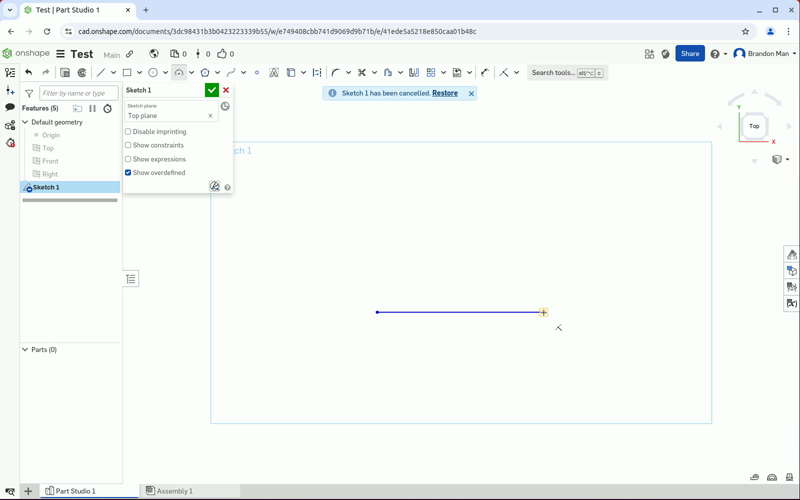
key_down(shift)
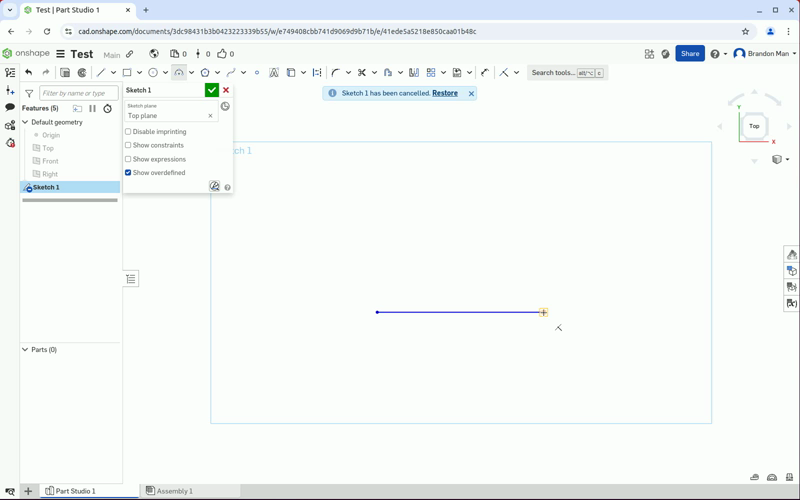
mouse_move(543, 254)
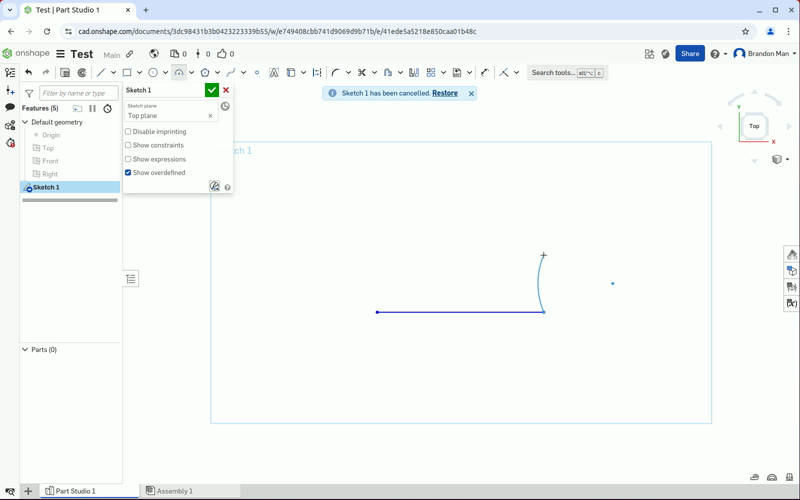
click(543, 254)
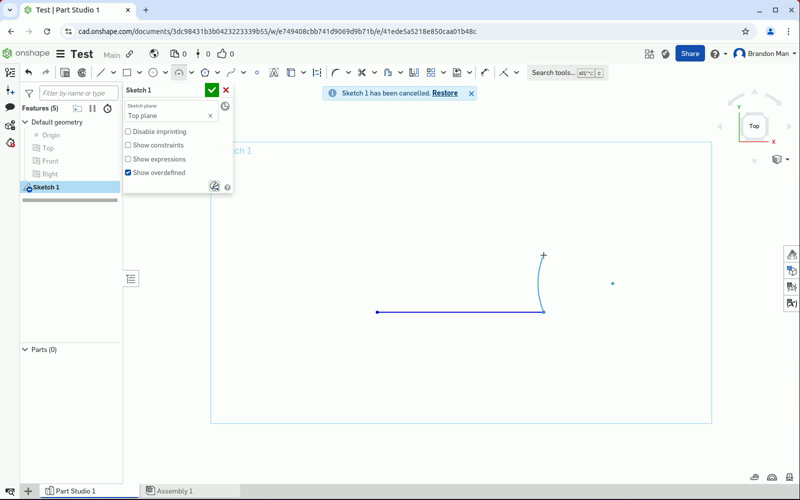
mouse_move(572, 283)
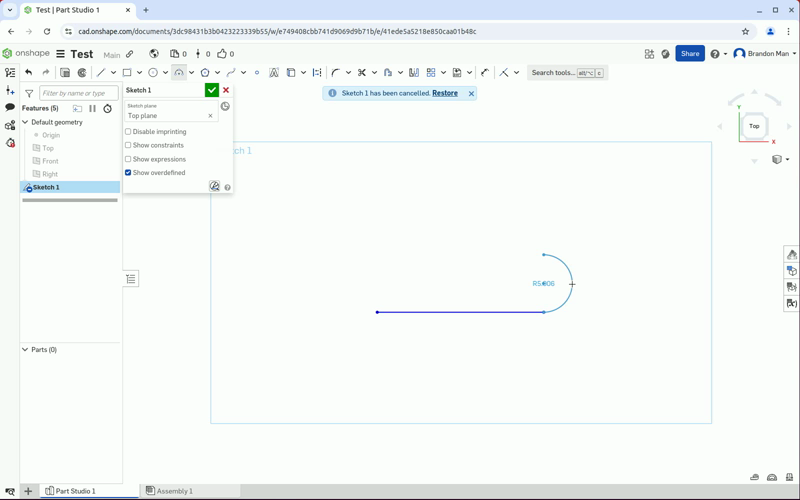
click(572, 283)
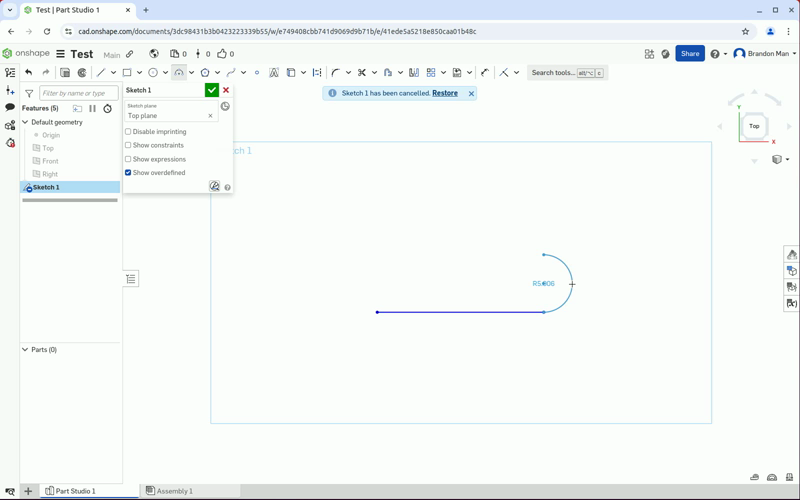
key_up(shift)
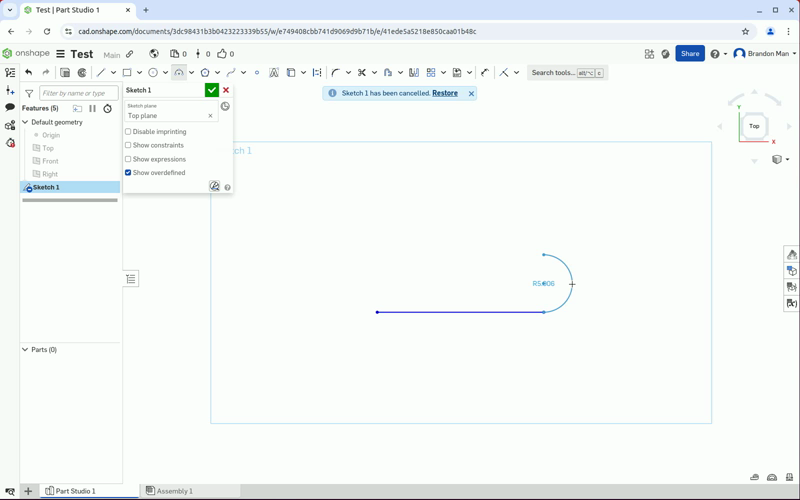
key(esc)
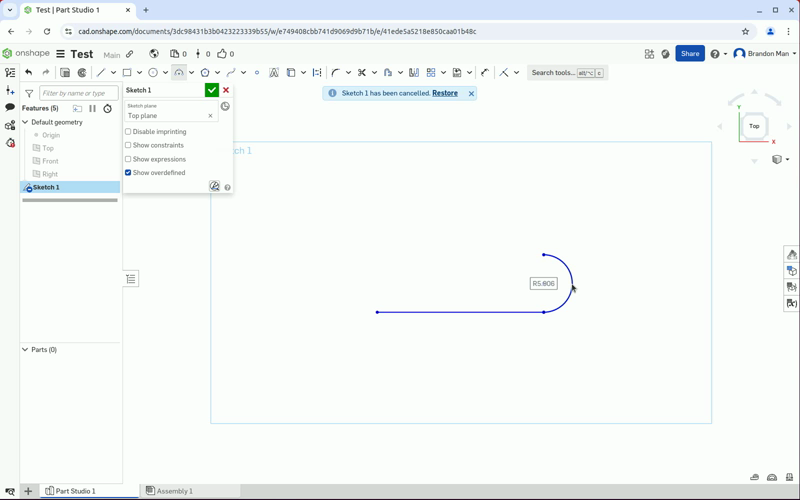
key(l)
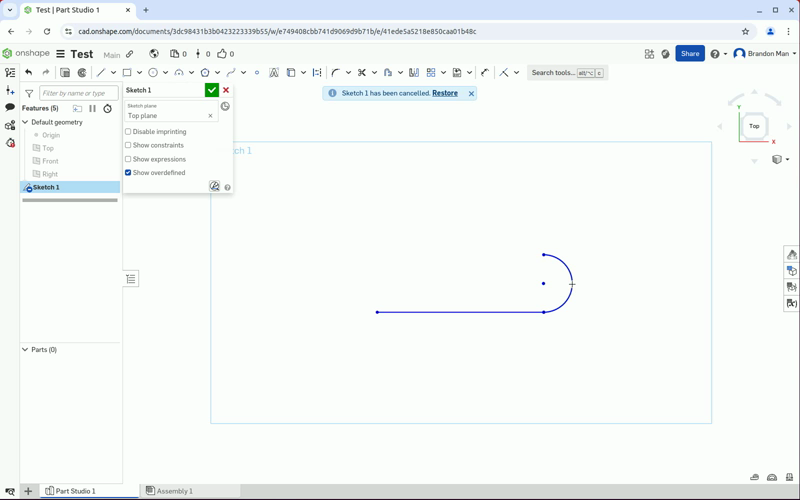
mouse_move(543, 254)
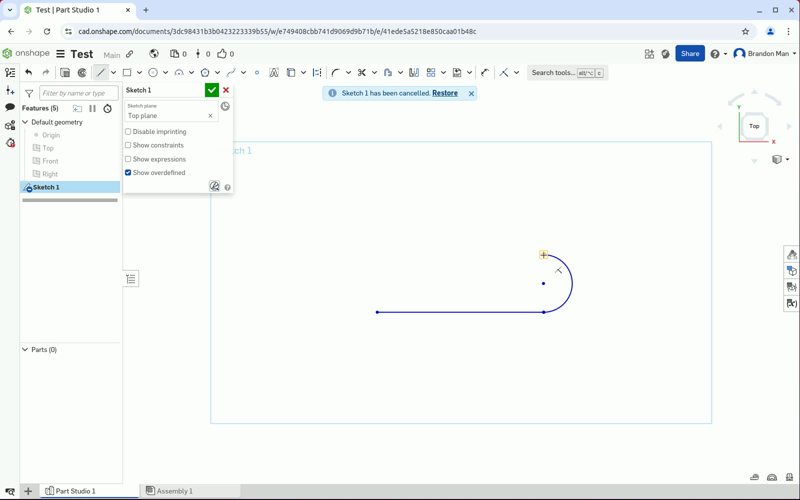
click(543, 254)
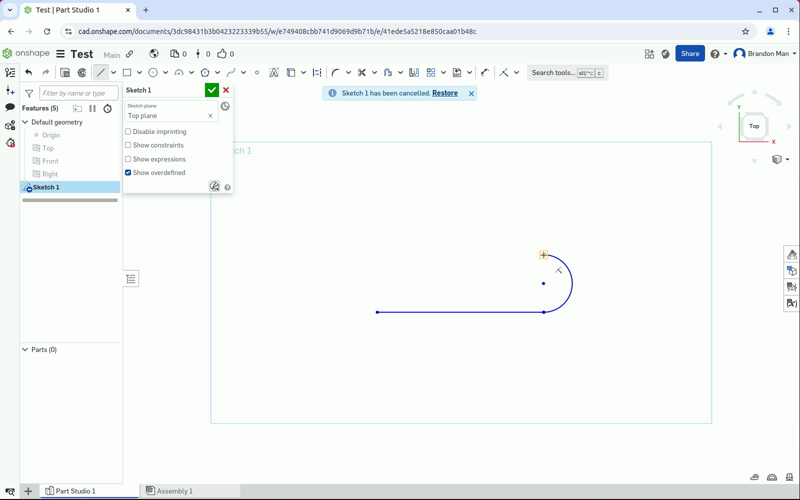
key_down(shift)
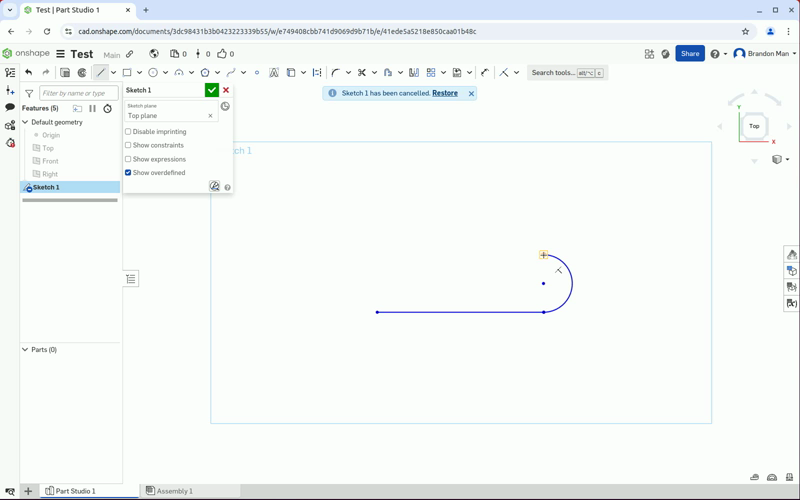
mouse_move(377, 254)
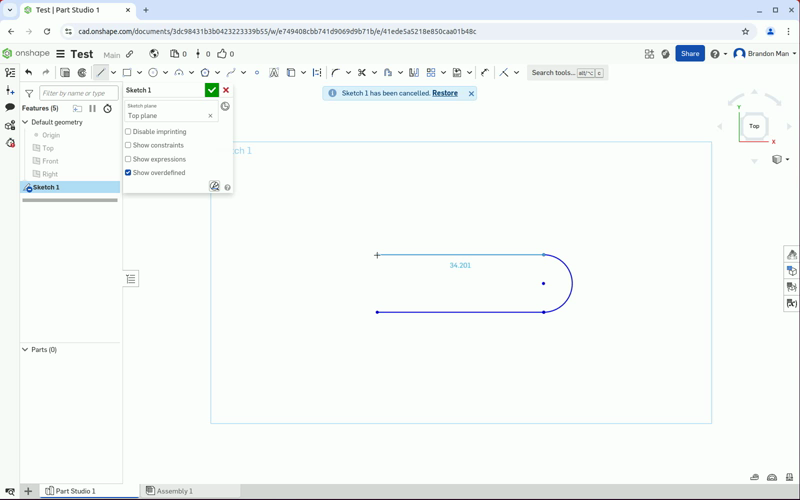
click(377, 254)
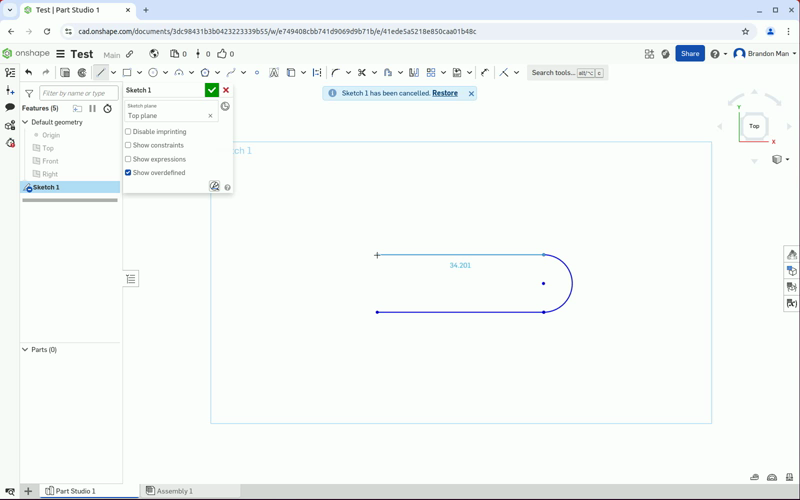
key_up(shift)
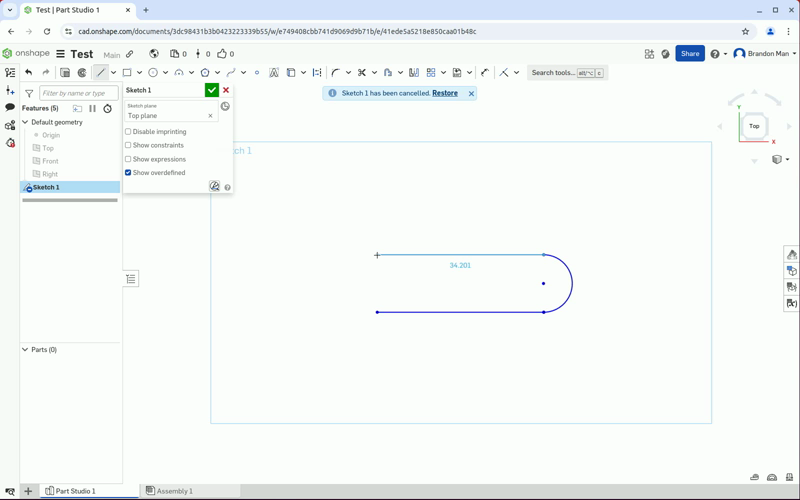
key(esc)
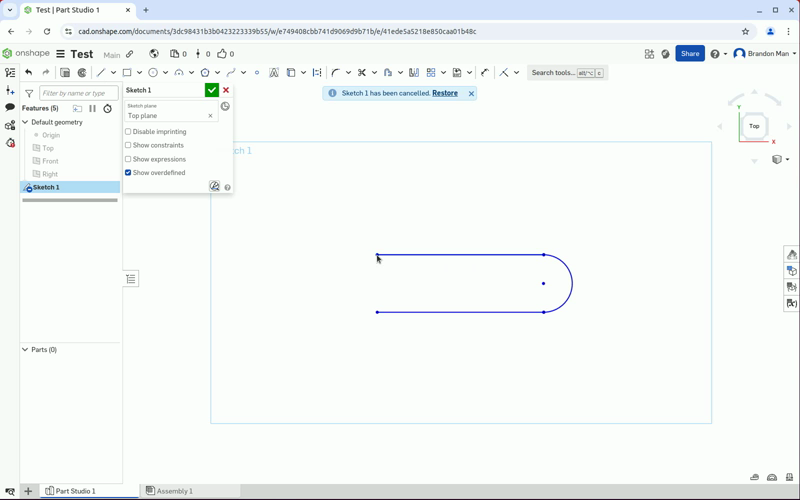
key(a)
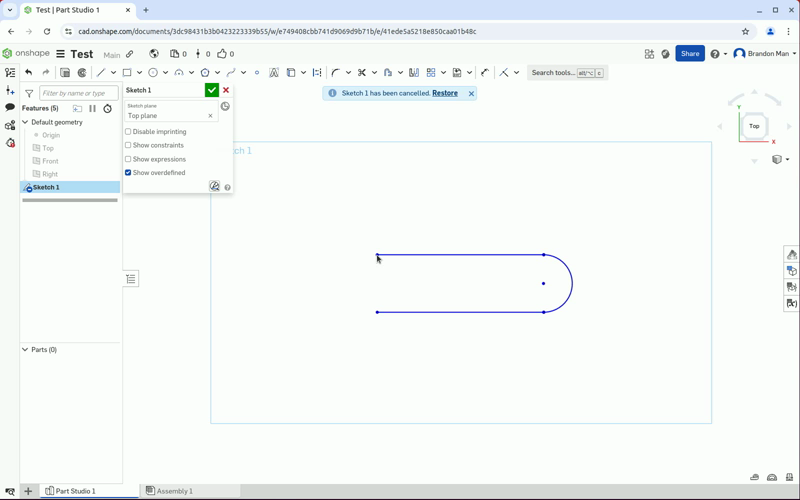
mouse_move(377, 254)
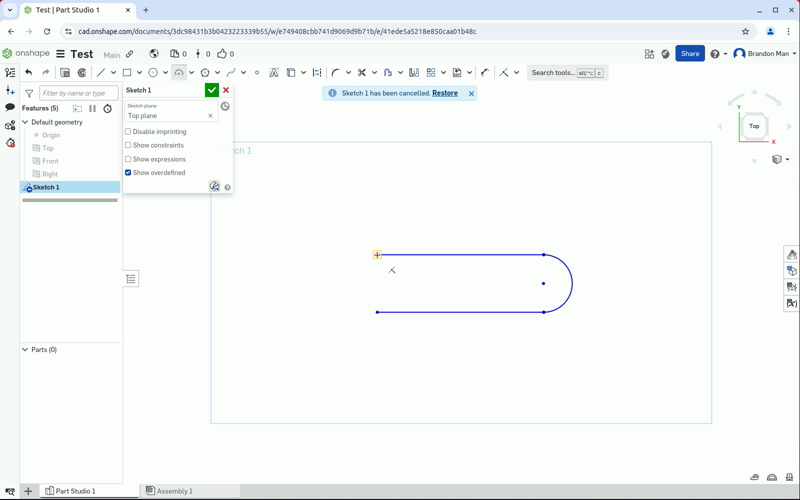
click(377, 254)
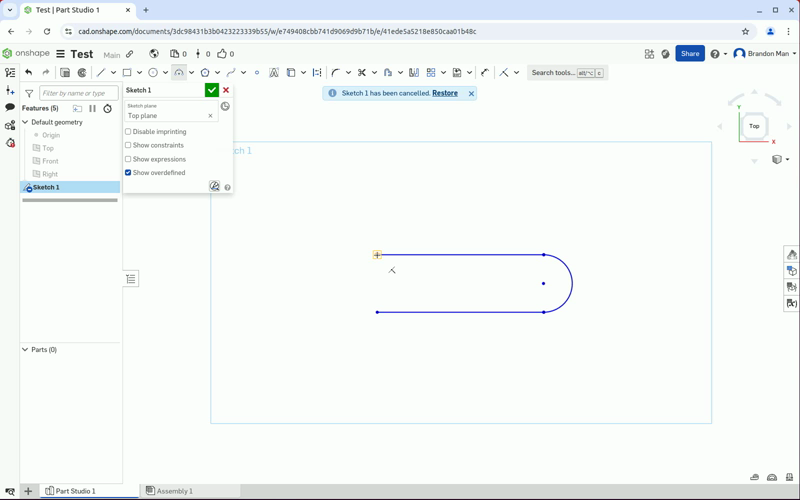
mouse_move(377, 312)
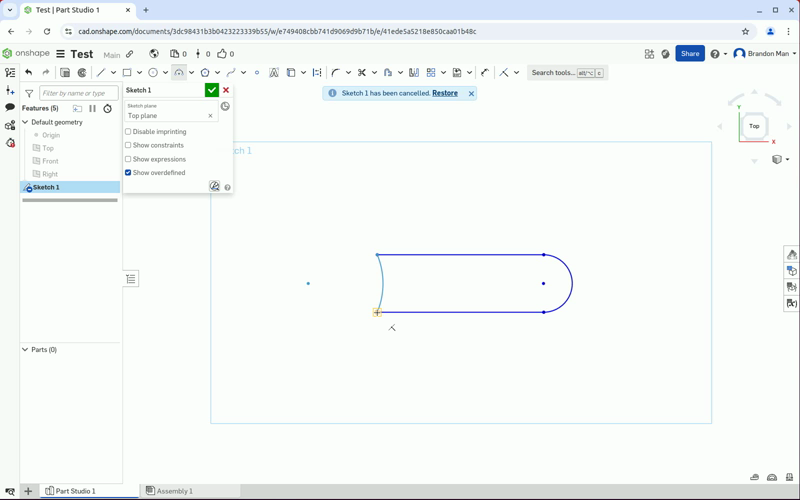
click(377, 312)
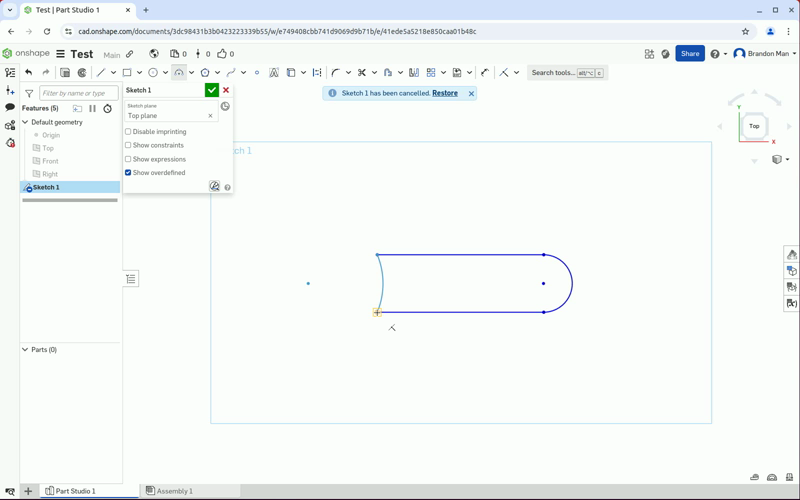
key_down(shift)
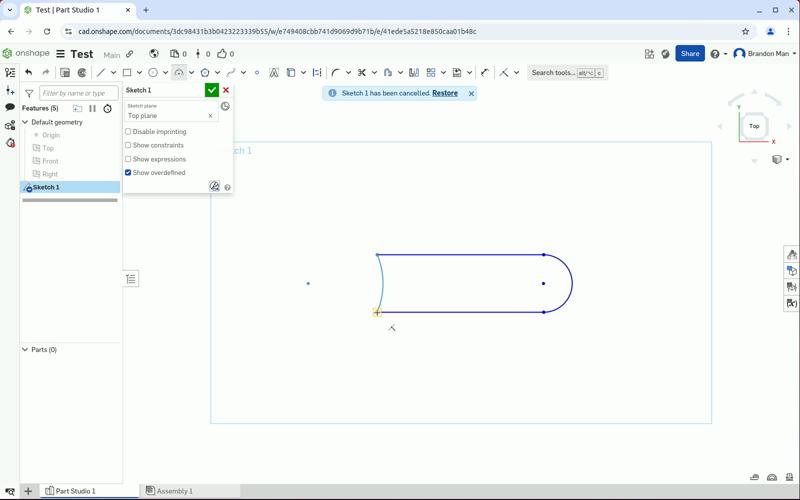
mouse_move(348, 283)
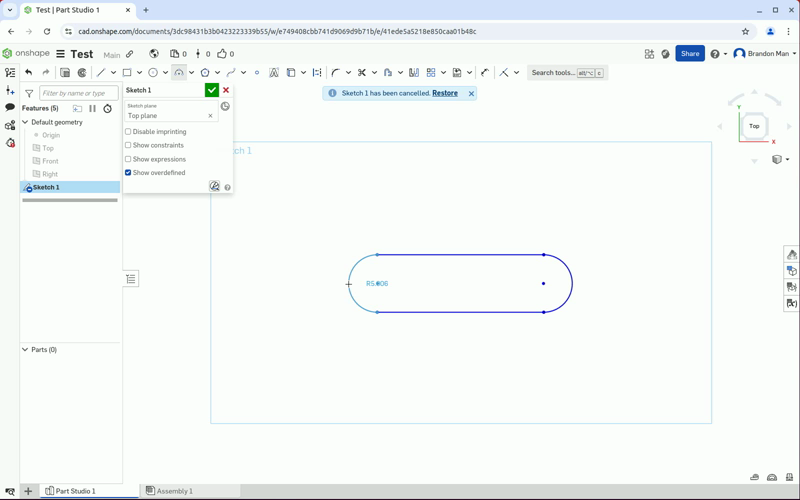
click(348, 283)
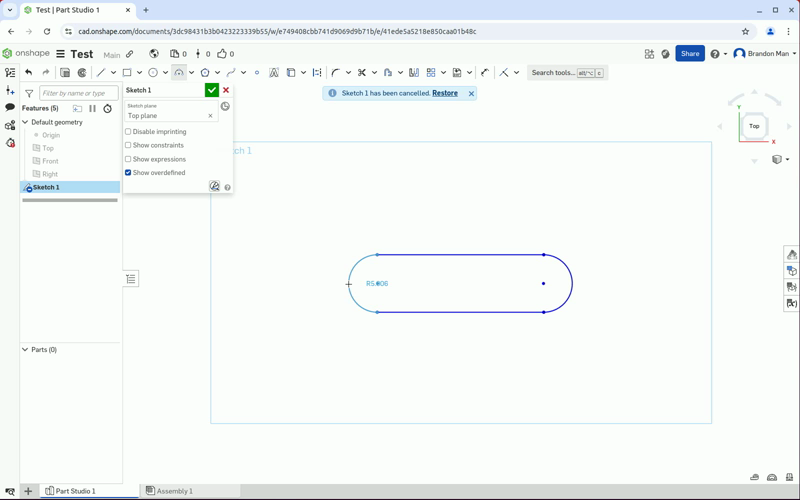
key_up(shift)
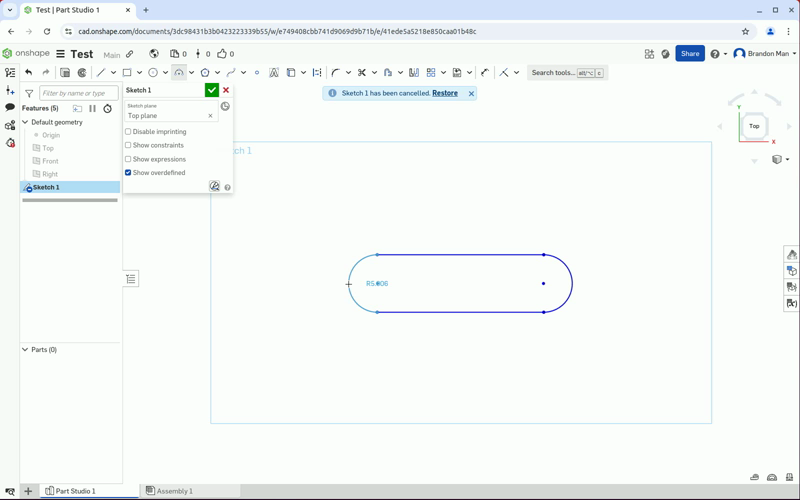
key(esc)
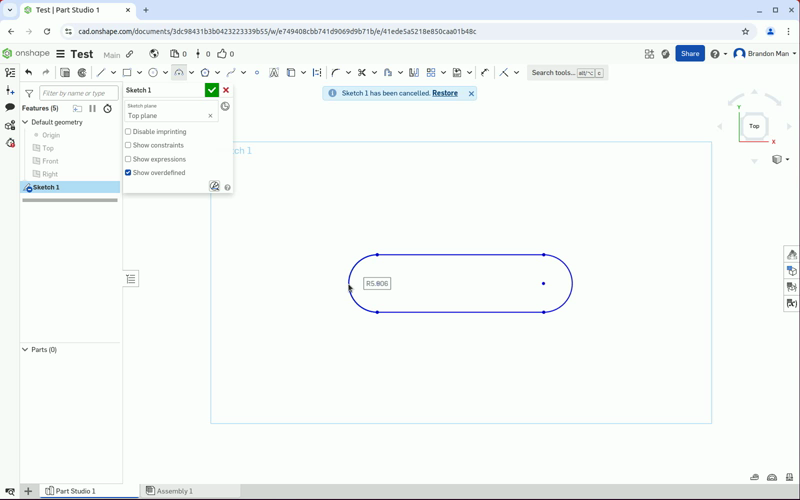
key(c)
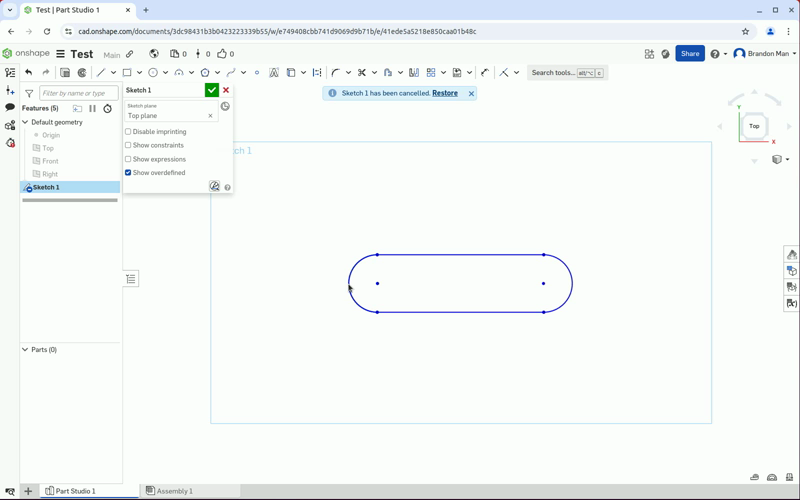
key_down(shift)
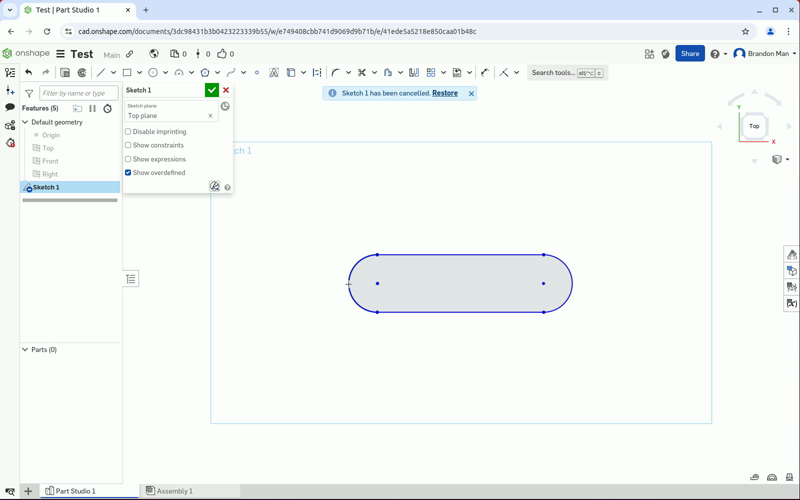
mouse_move(377, 283)
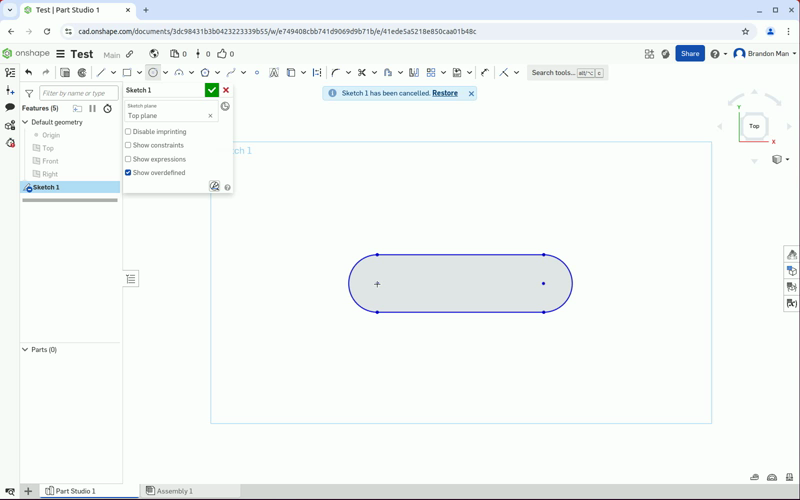
click(377, 283)
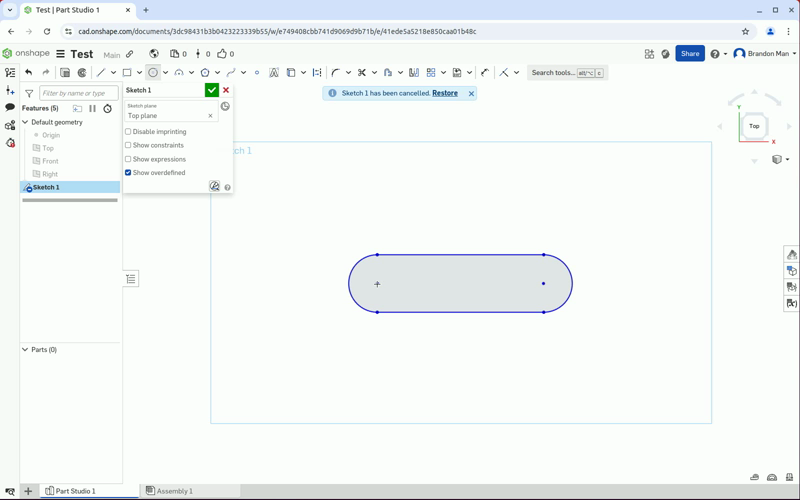
key_up(shift)
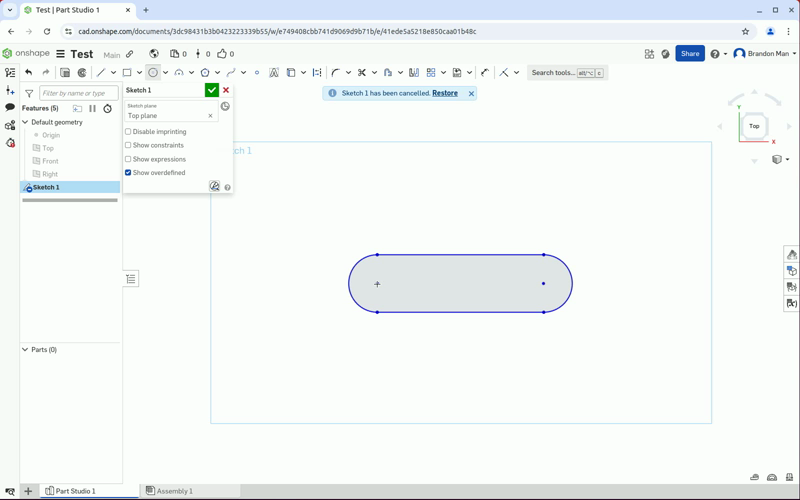
mouse_move(389, 283)
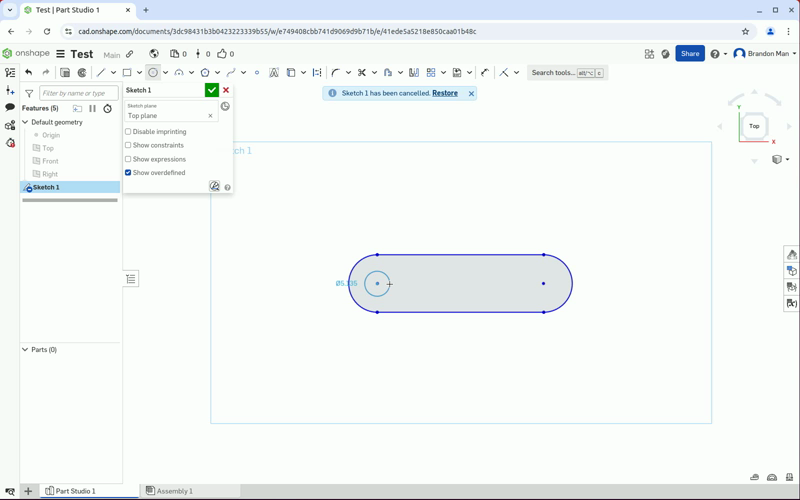
click(389, 283)
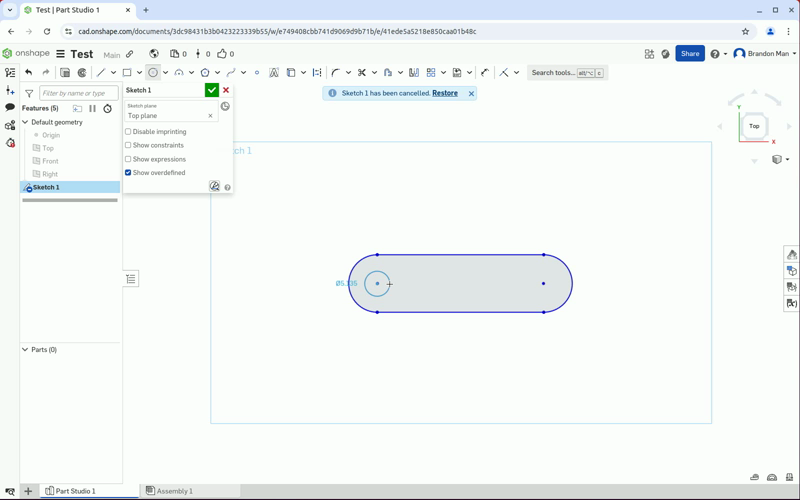
key(esc)
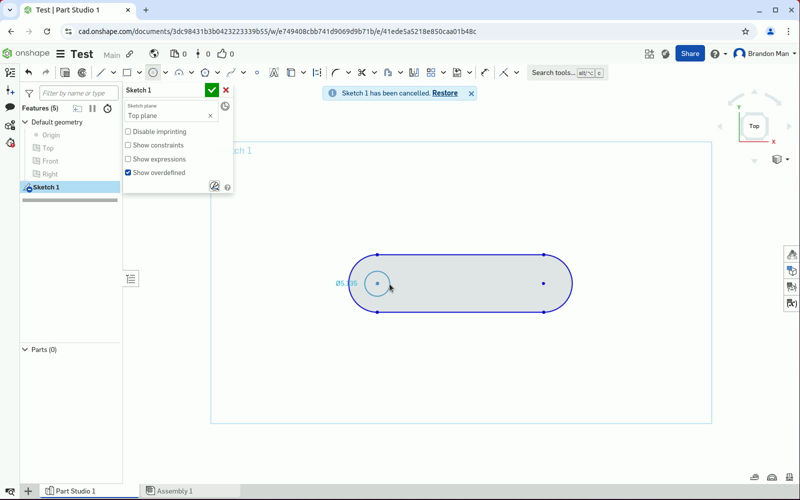
key(c)
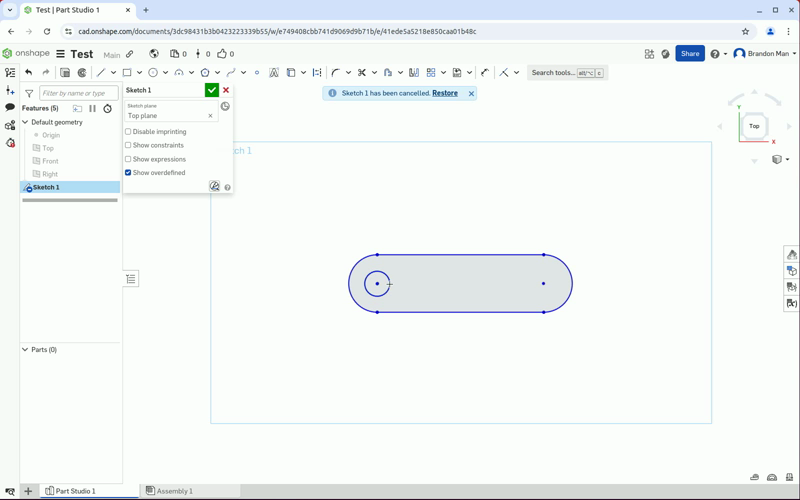
key_down(shift)
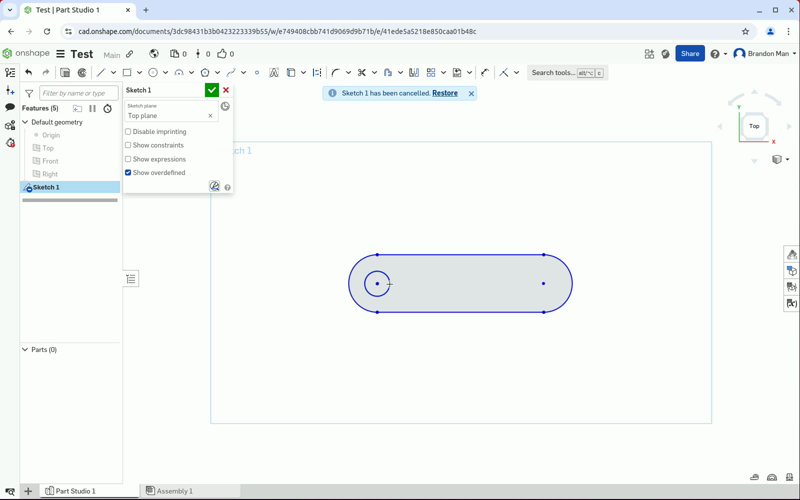
mouse_move(543, 283)
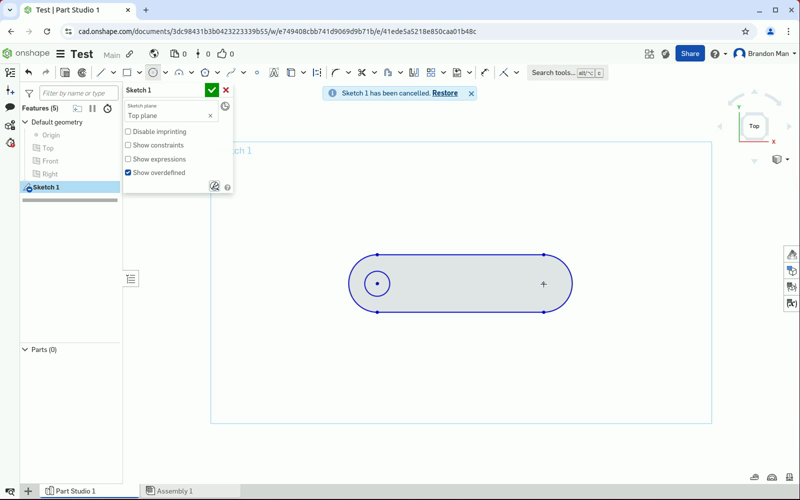
click(543, 283)
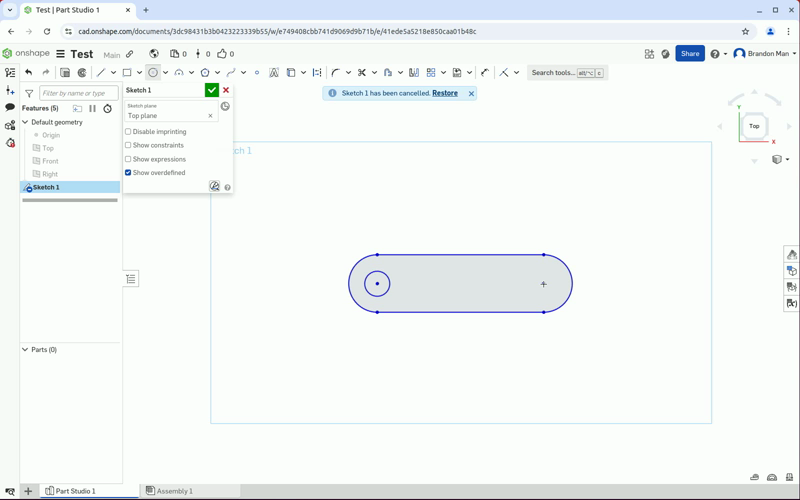
key_up(shift)
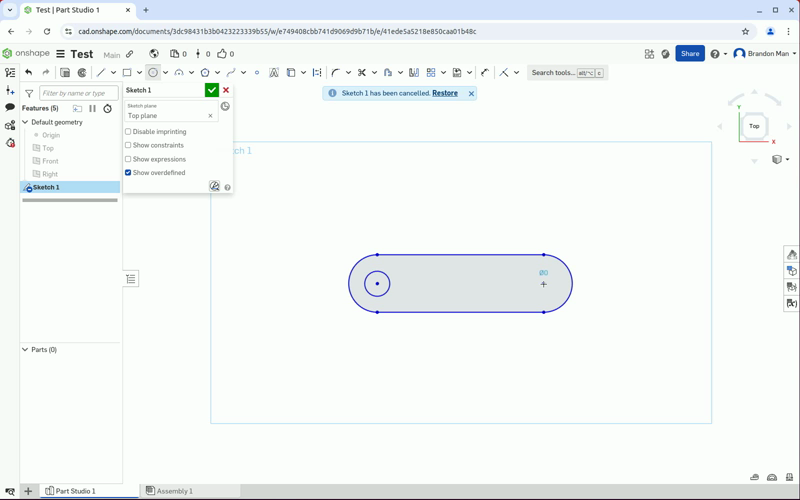
mouse_move(555, 283)
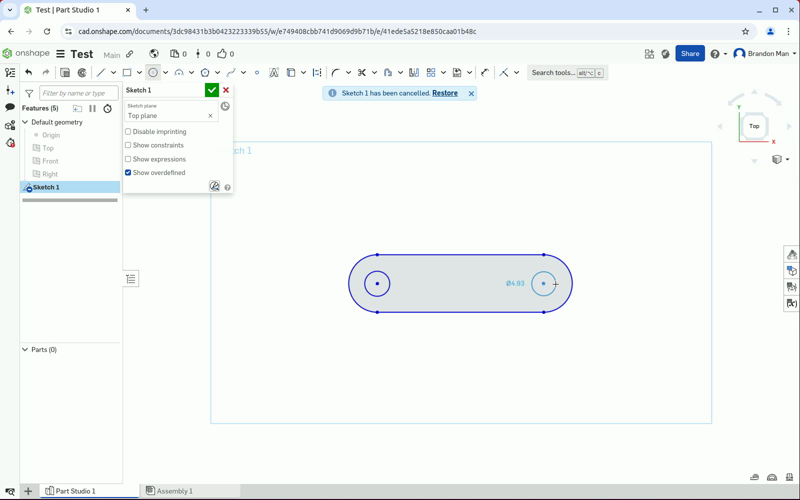
click(555, 283)
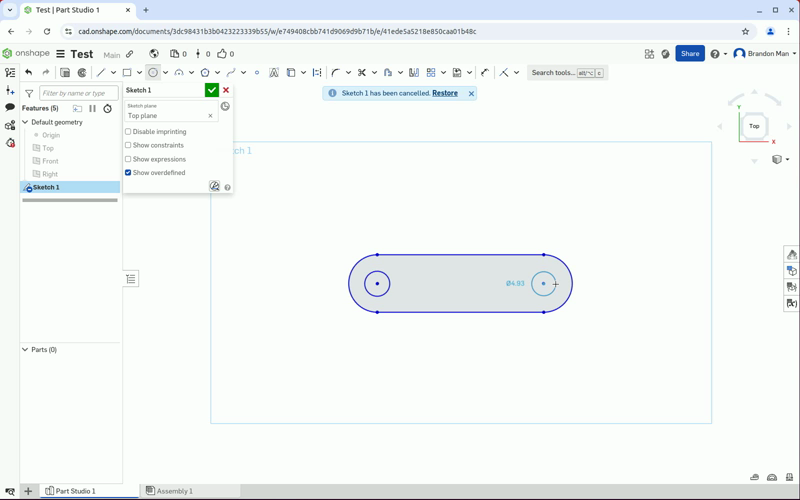
key(esc)
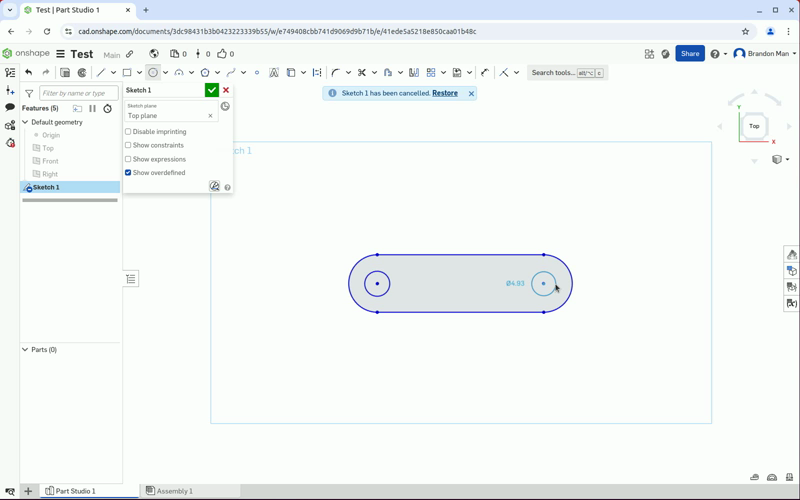
mouse_move(432, 303)
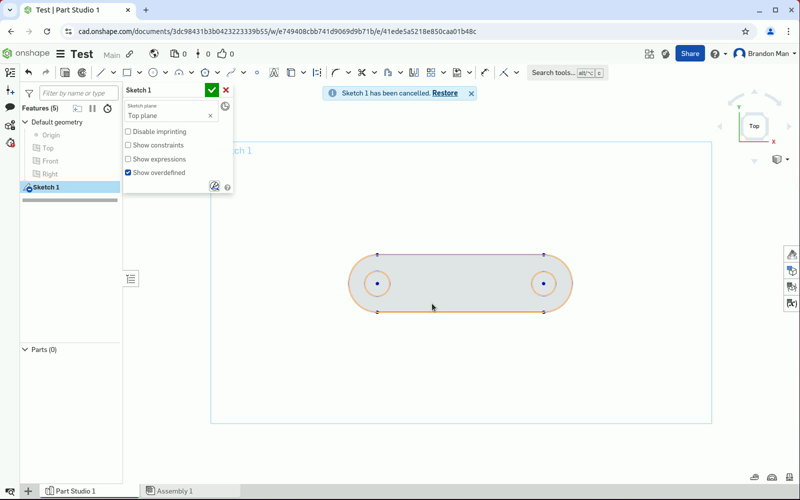
click(432, 303)
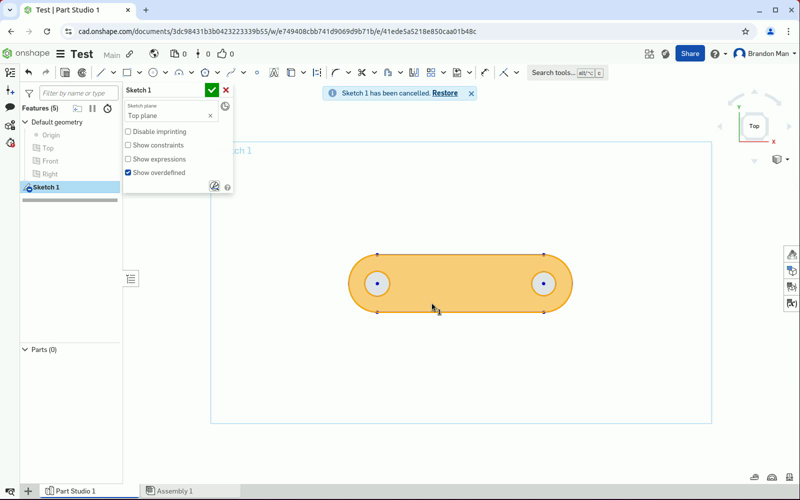
mouse_move(73, 352)
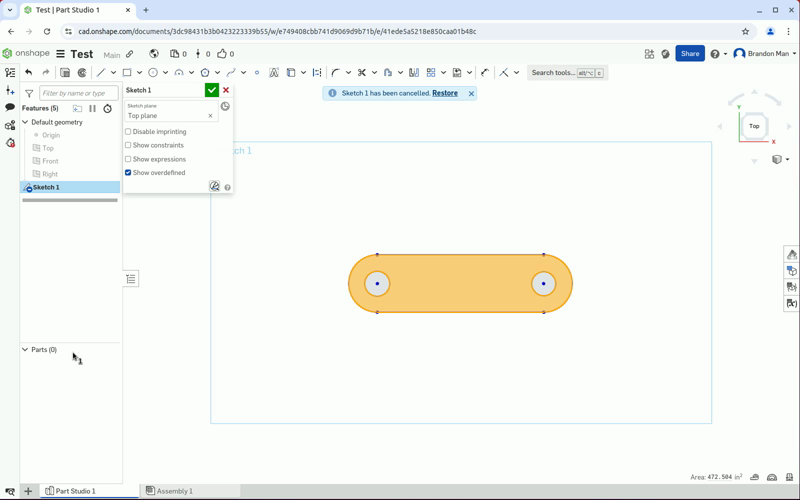
key(shift+y)
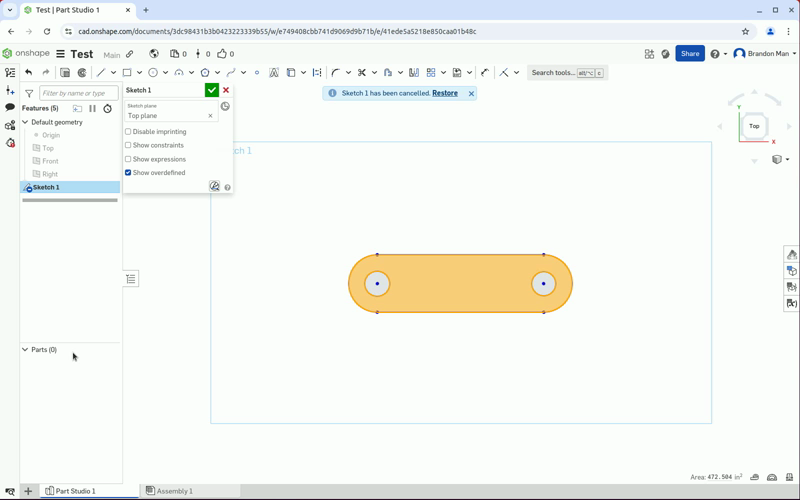
key(shift+e)
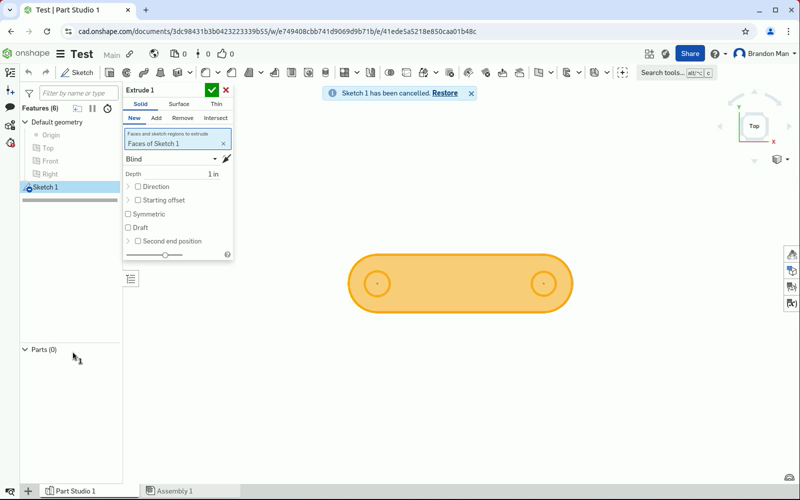
mouse_move(143, 106)
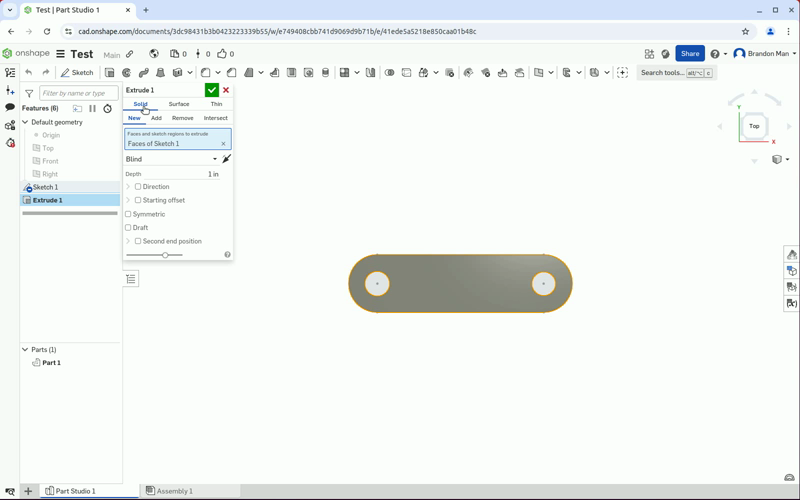
click(143, 106)
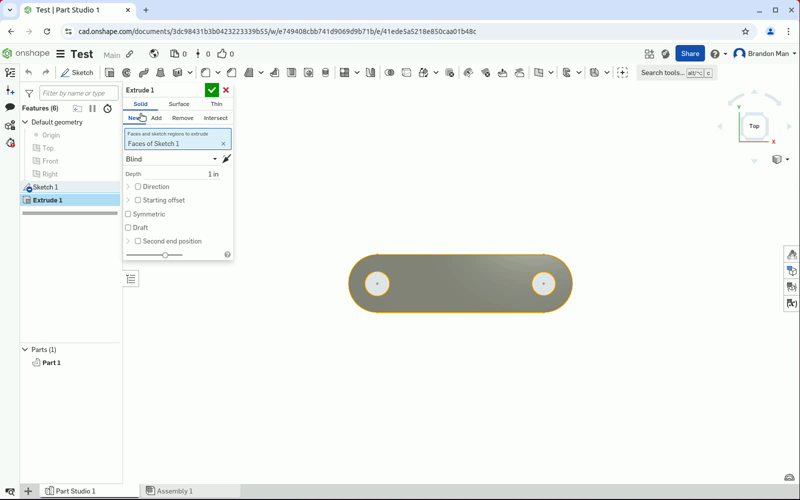
mouse_move(137, 120)
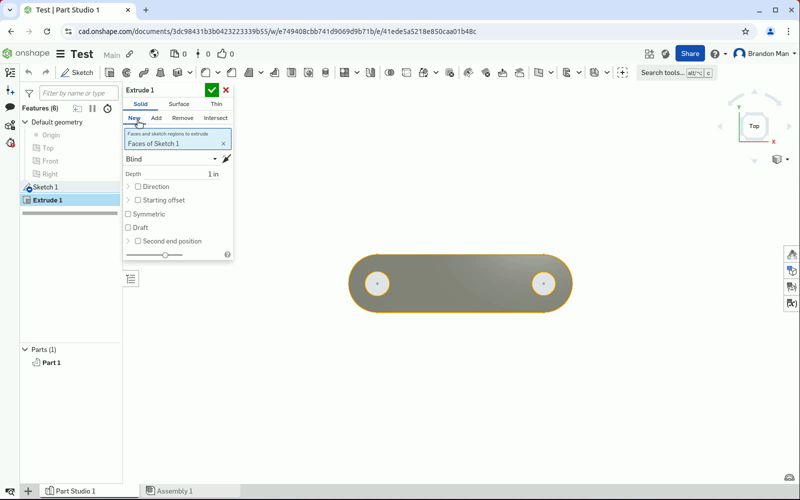
click(137, 120)
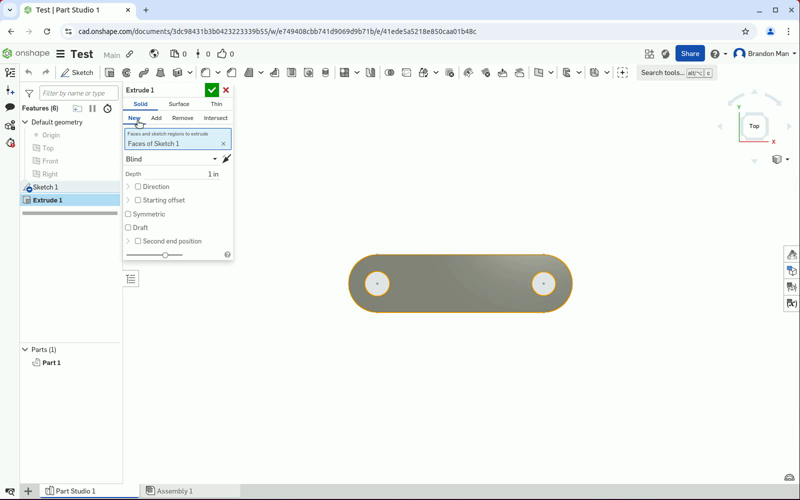
key(tab, 4)
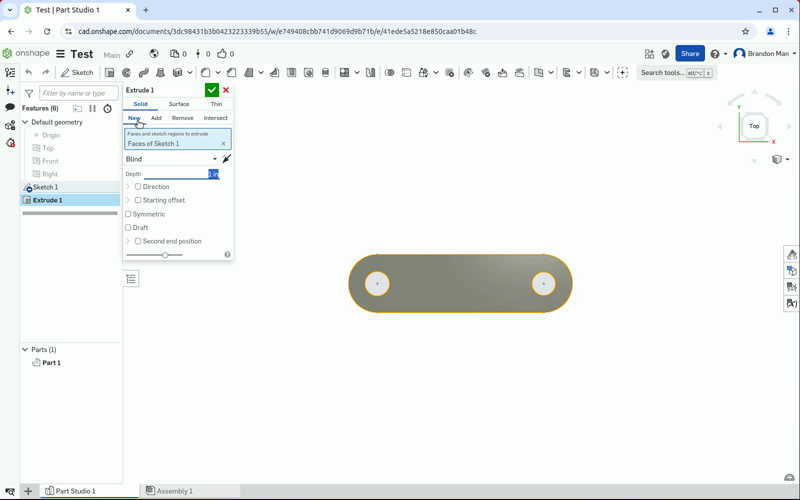
text(5.777)
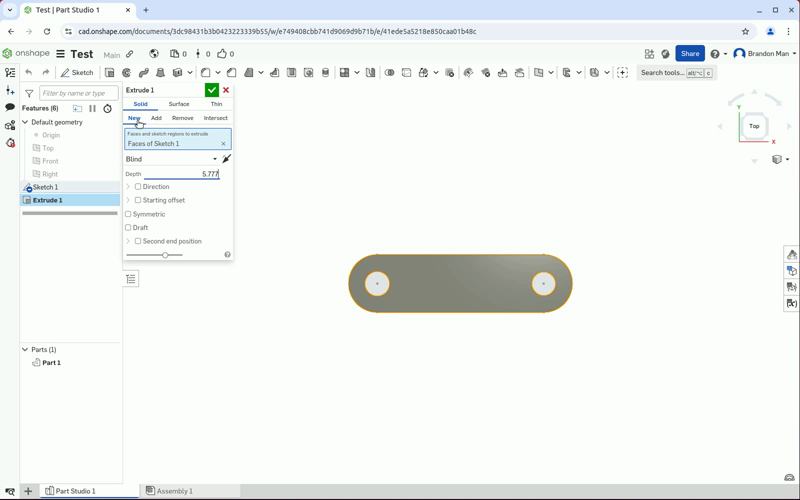
key(enter)
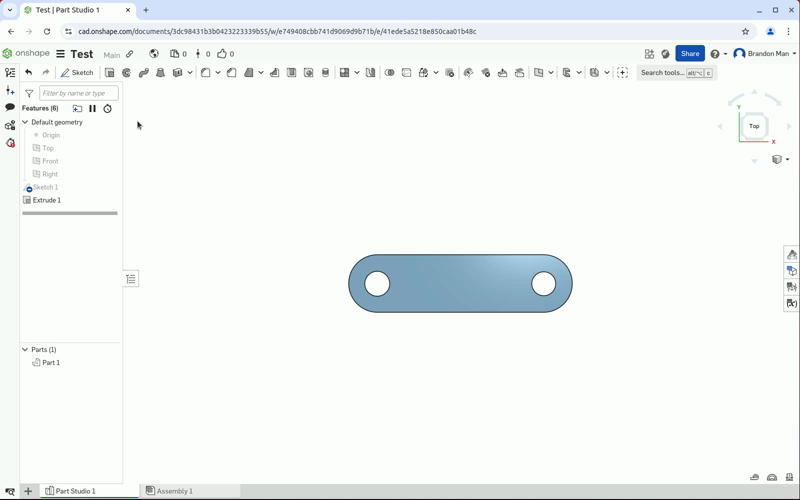
key(shift+h)
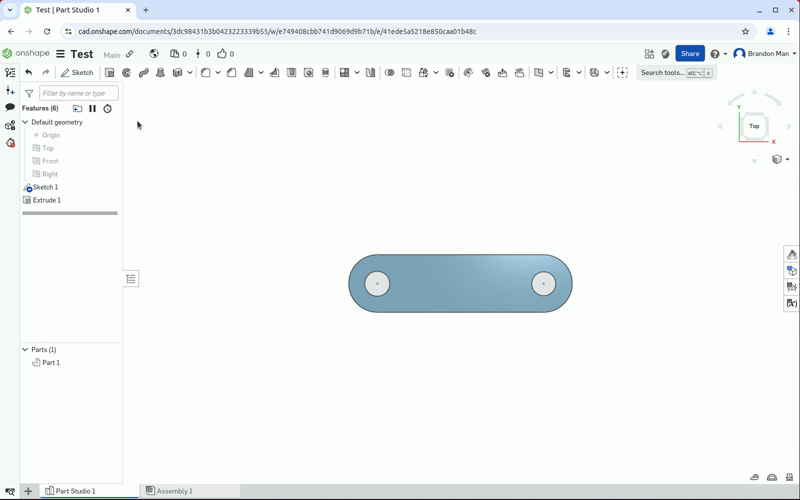
key(shift+h)
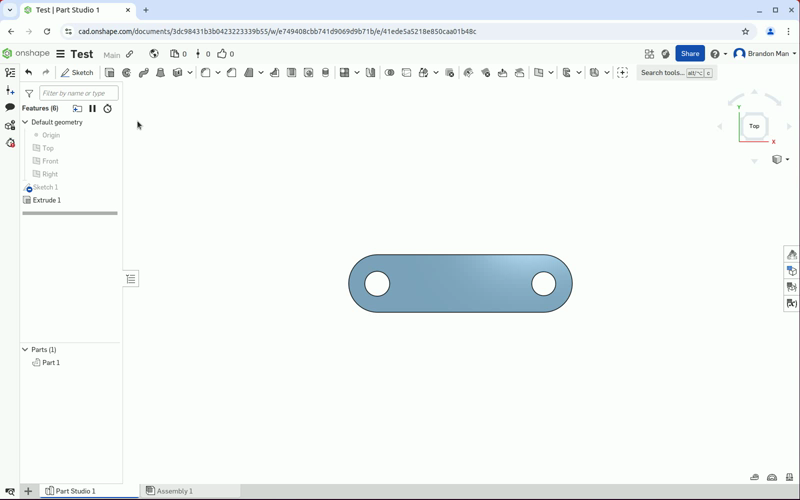
mouse_move(73, 189)
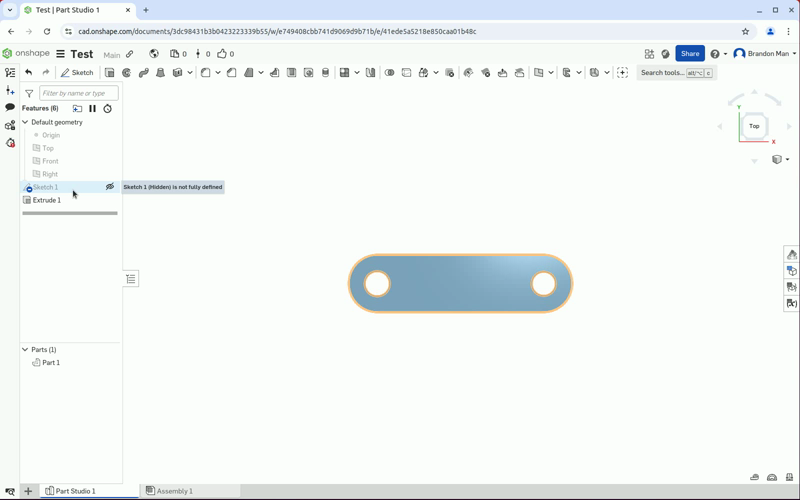
click(73, 189)
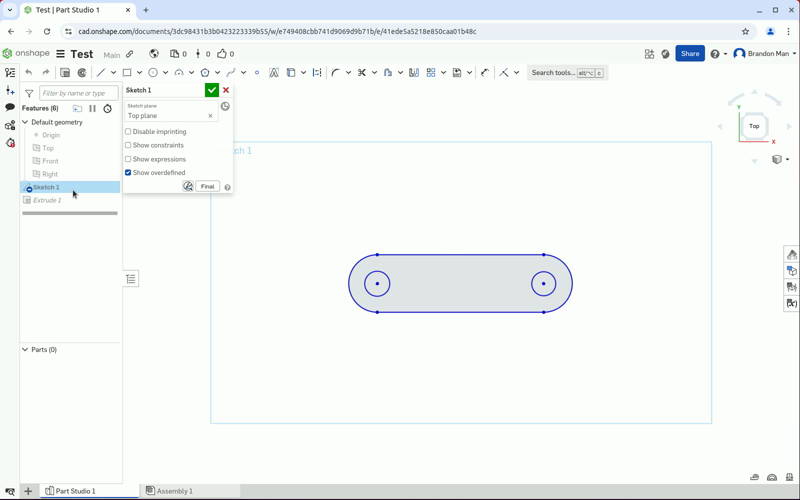
mouse_move(229, 92)
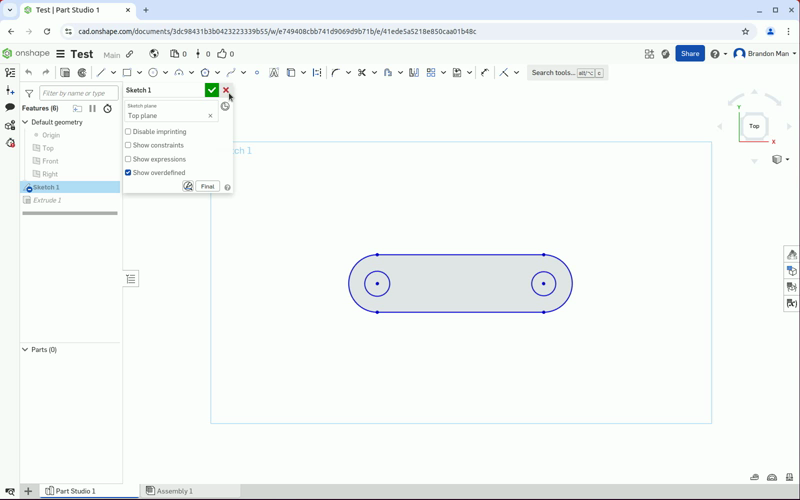
click(229, 92)
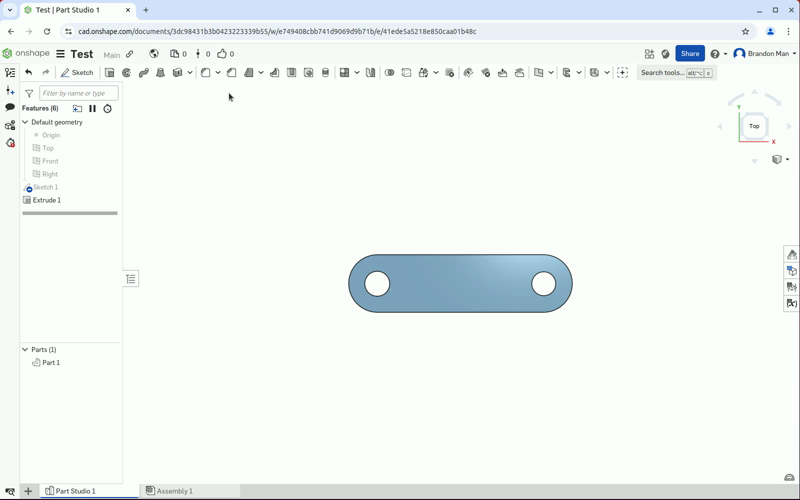
mouse_move(541, 75)
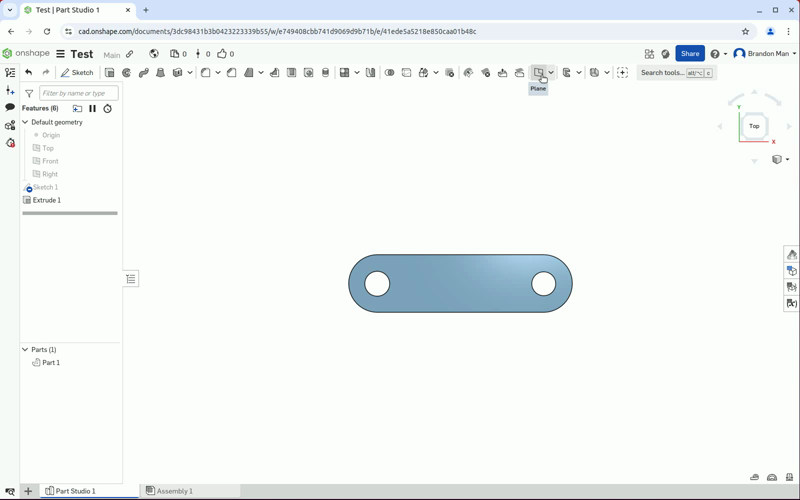
click(541, 75)
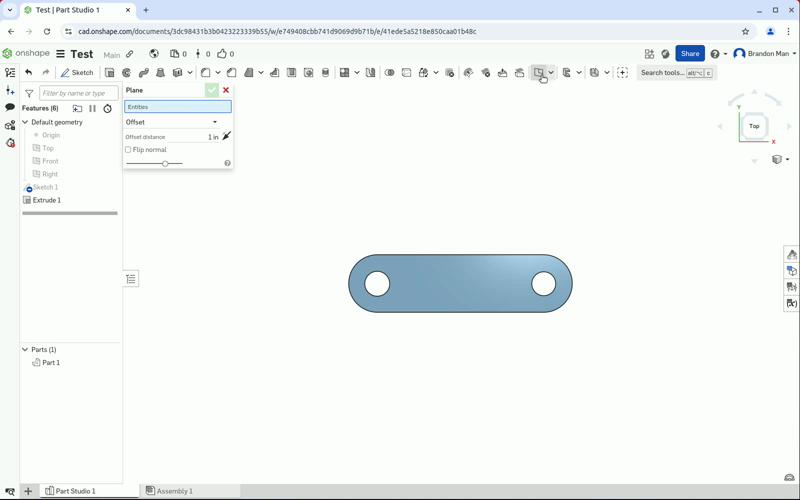
mouse_move(73, 150)
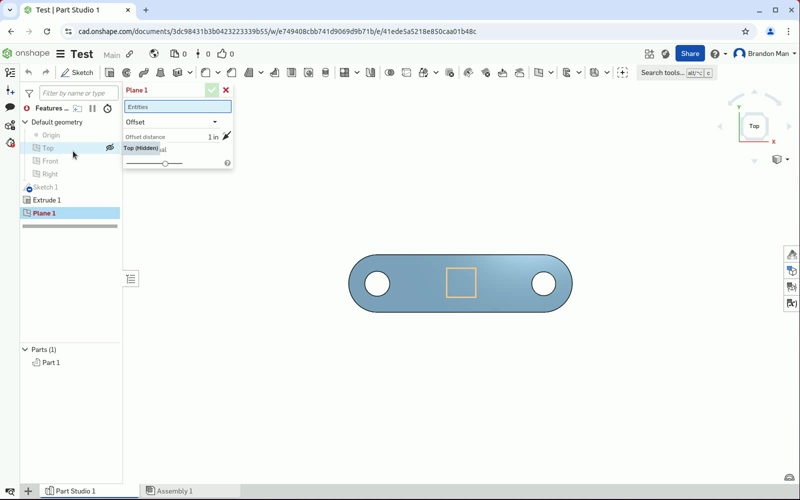
click(73, 150)
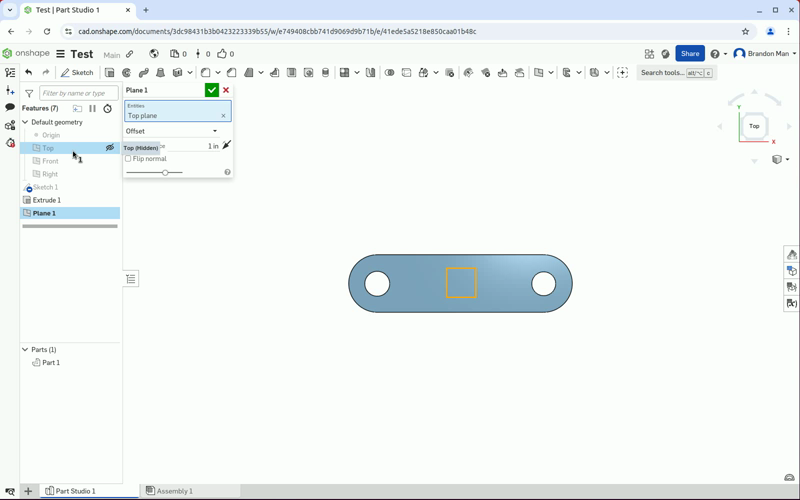
key(tab, 2)
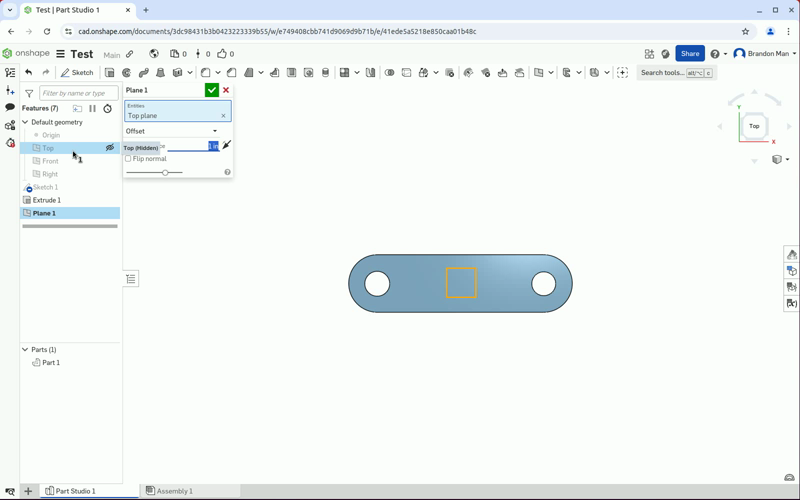
text(5.792)
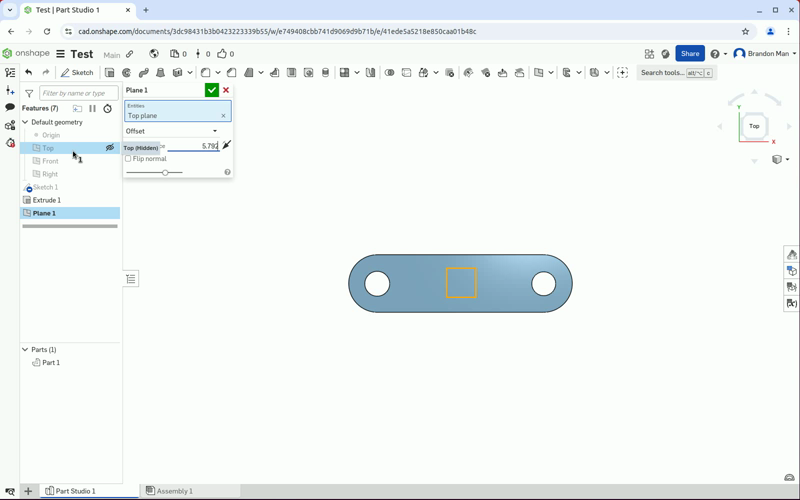
key(enter, 2)
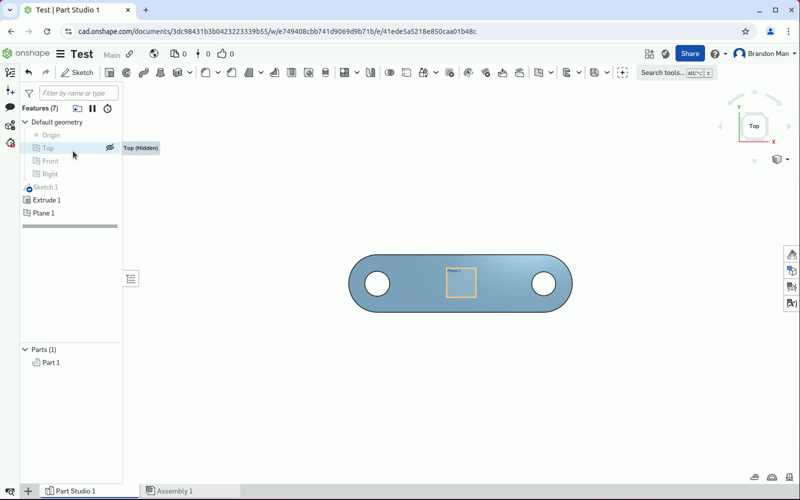
key(shift+s)
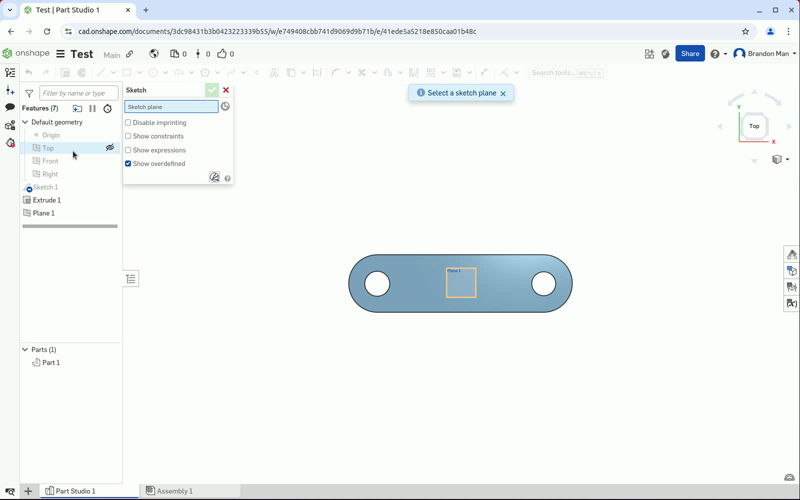
mouse_move(73, 215)
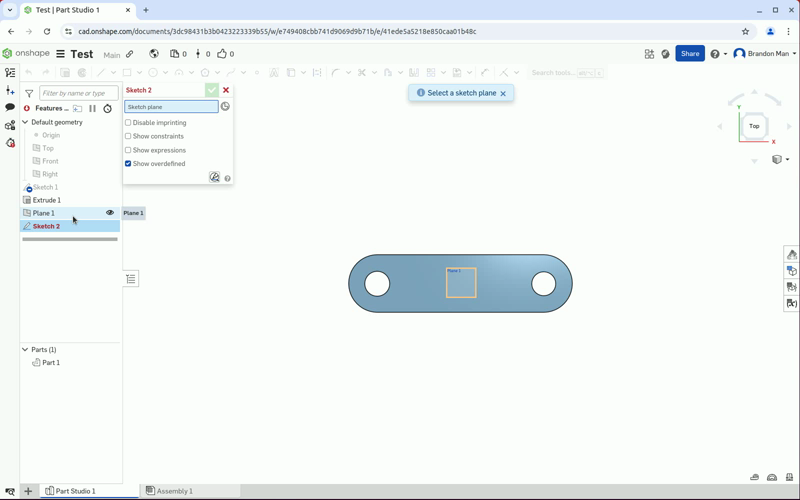
click(73, 215)
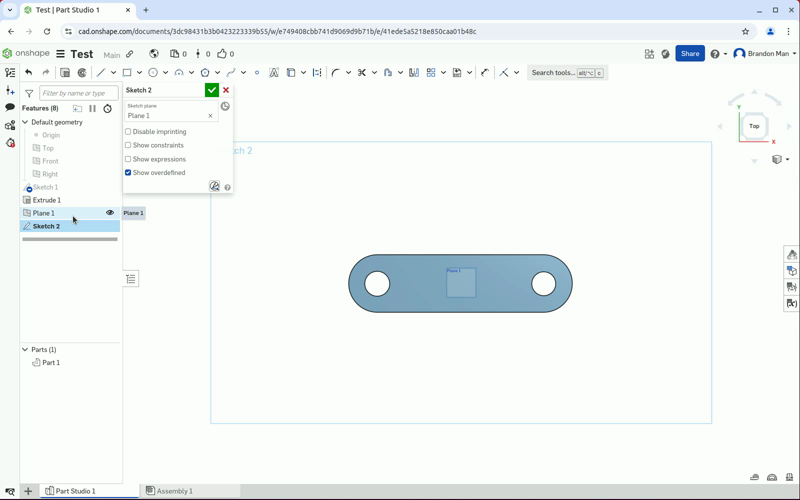
mouse_move(73, 352)
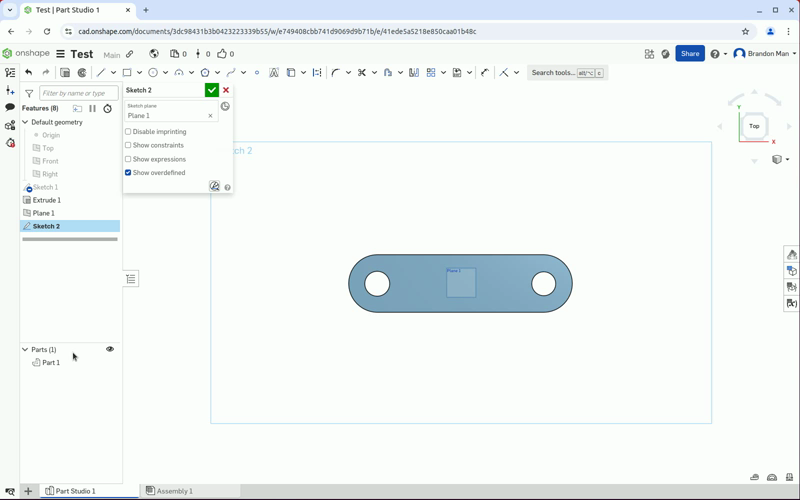
key(y)
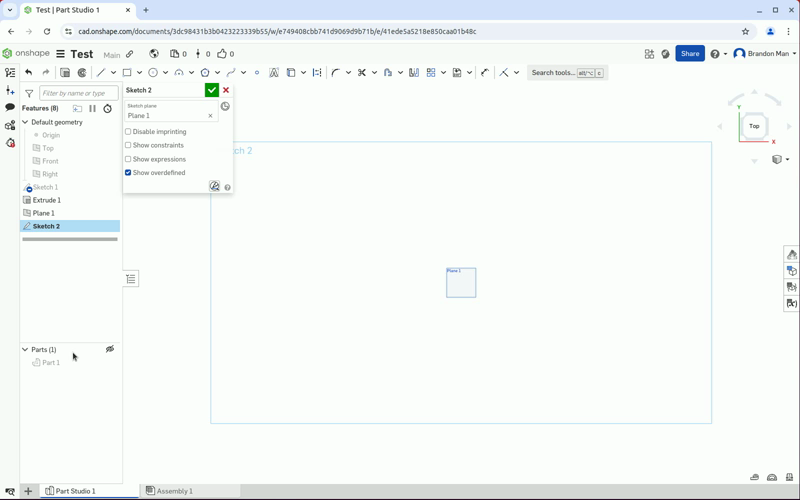
key(l)
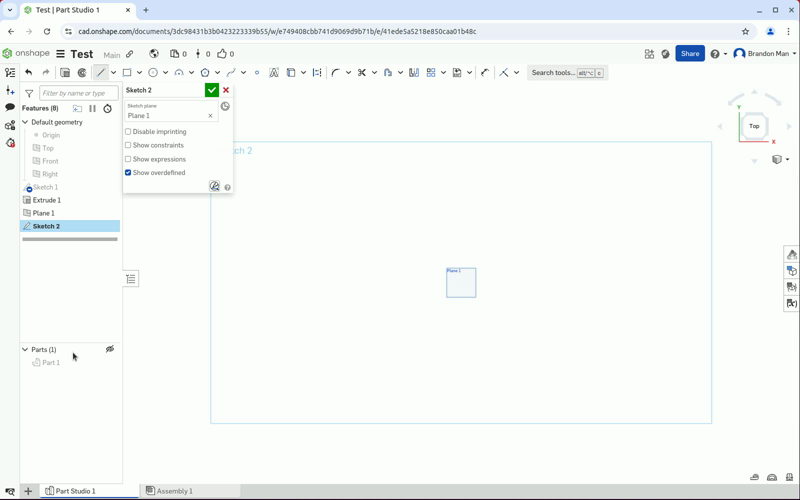
key_down(shift)
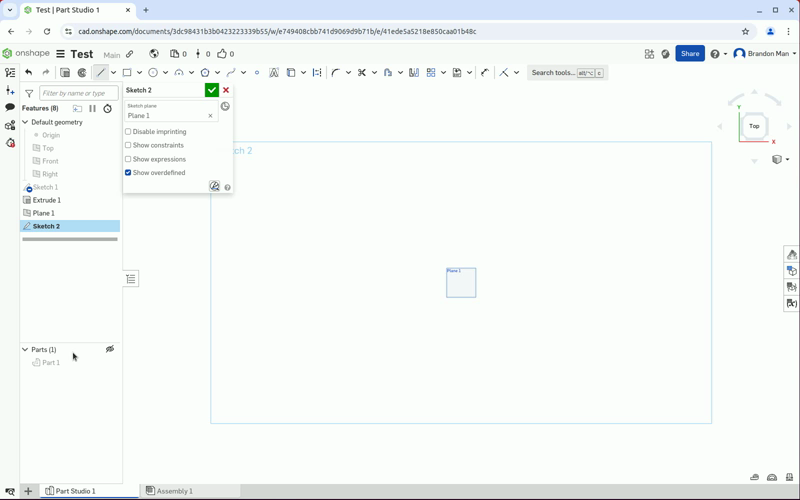
mouse_move(412, 301)
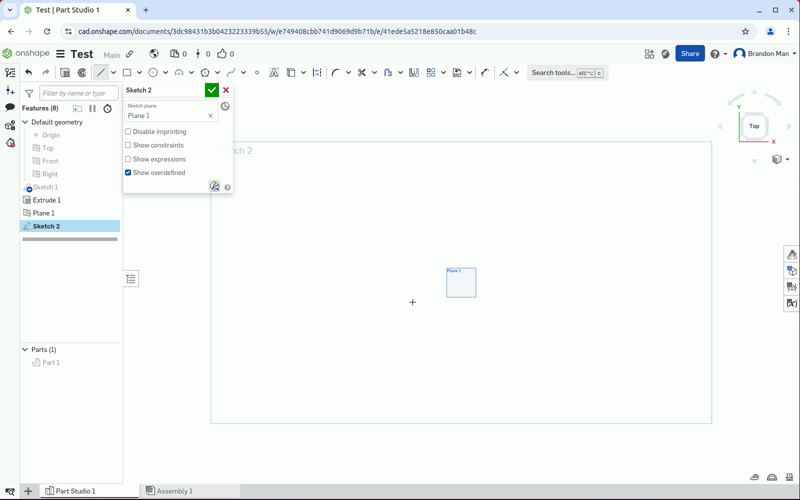
click(412, 301)
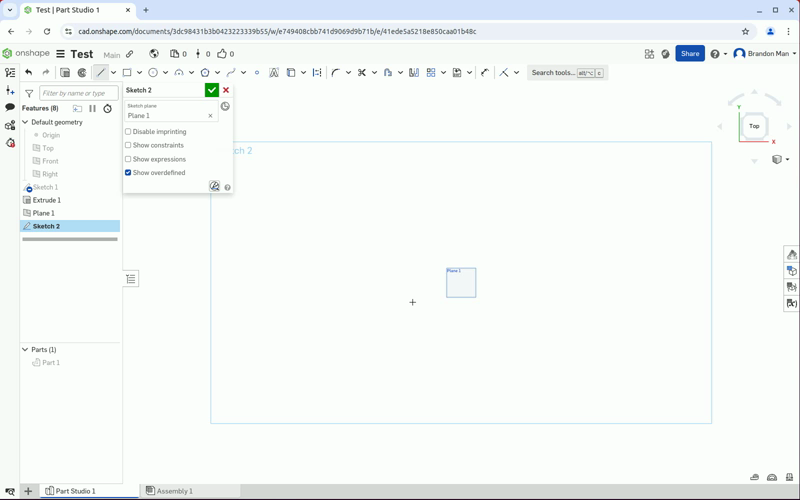
key_up(shift)
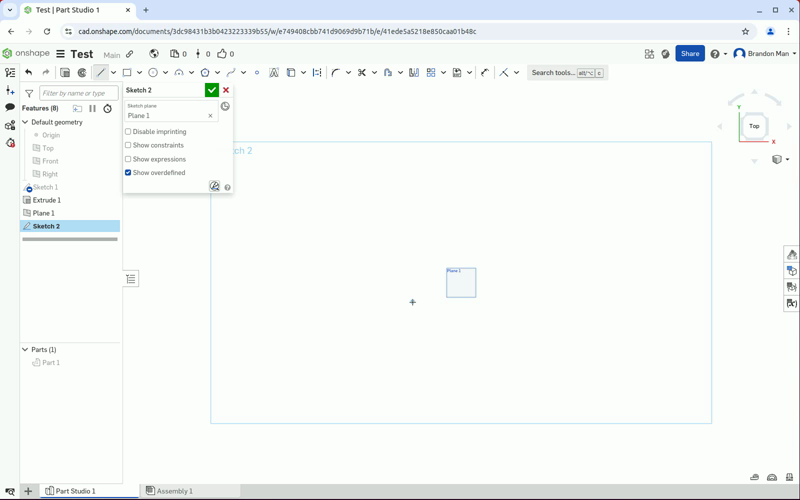
key_down(shift)
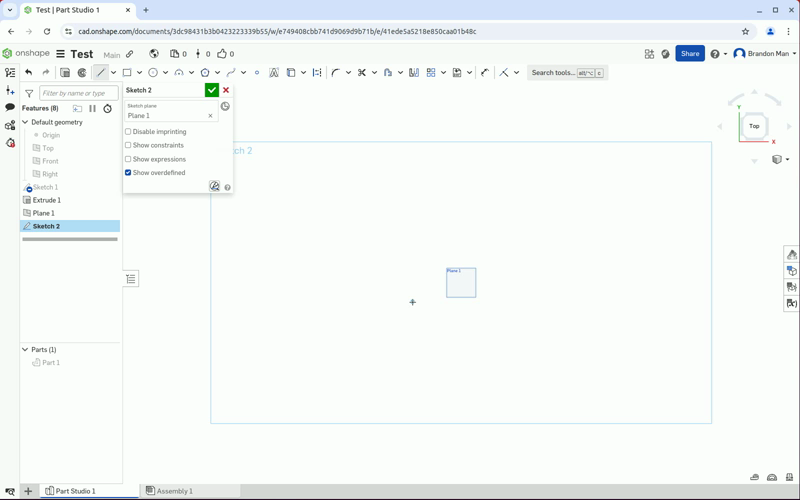
mouse_move(510, 301)
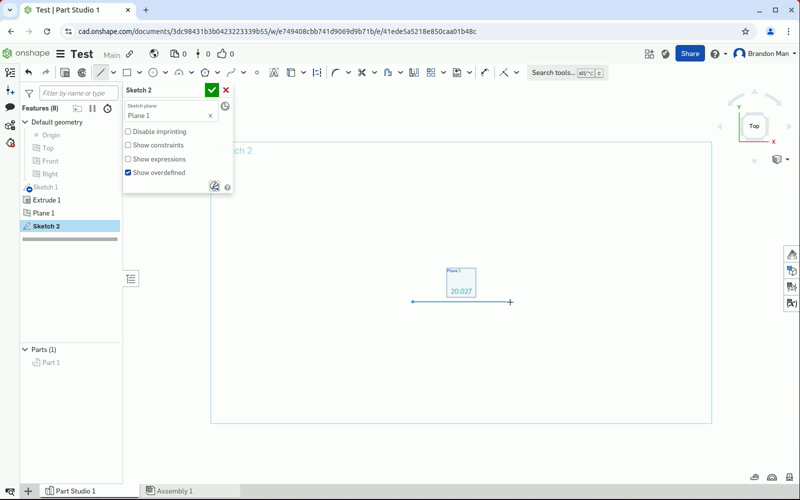
click(510, 301)
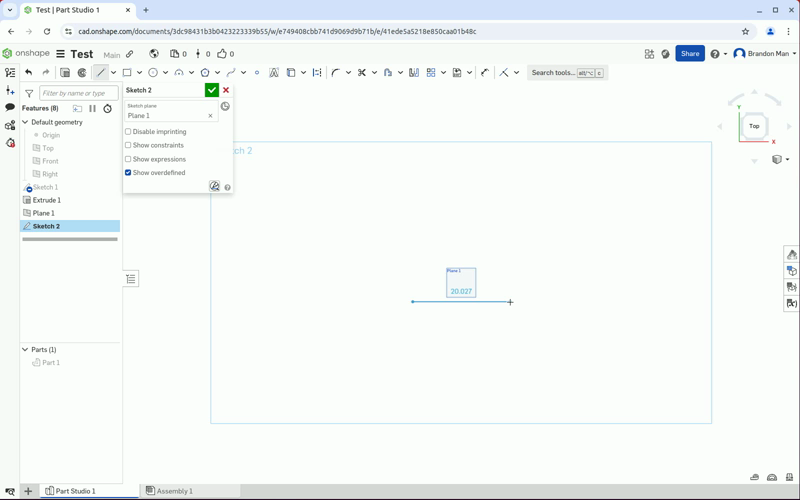
key_up(shift)
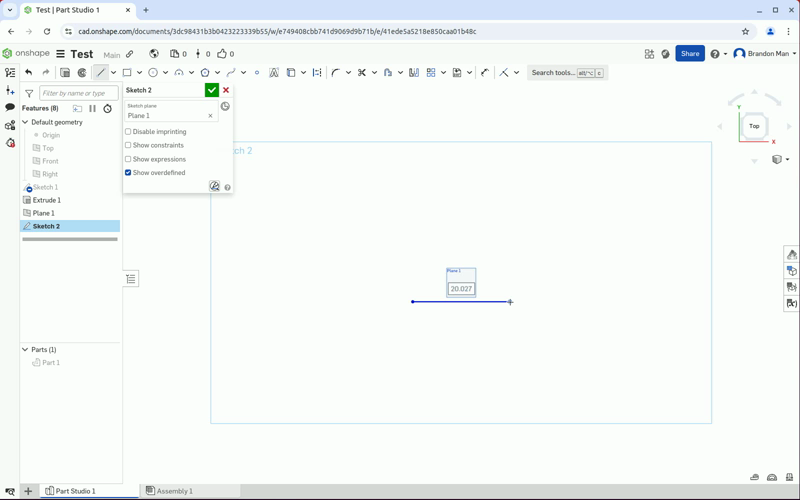
key_down(shift)
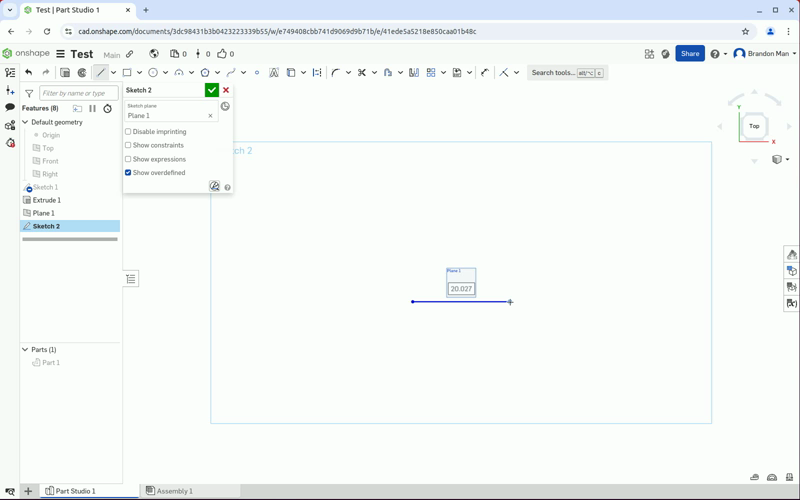
mouse_move(540, 301)
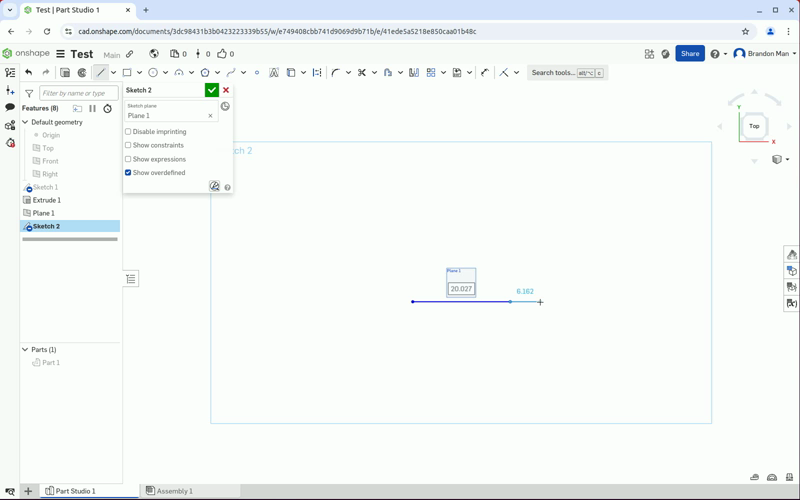
mouse_move(510, 262)
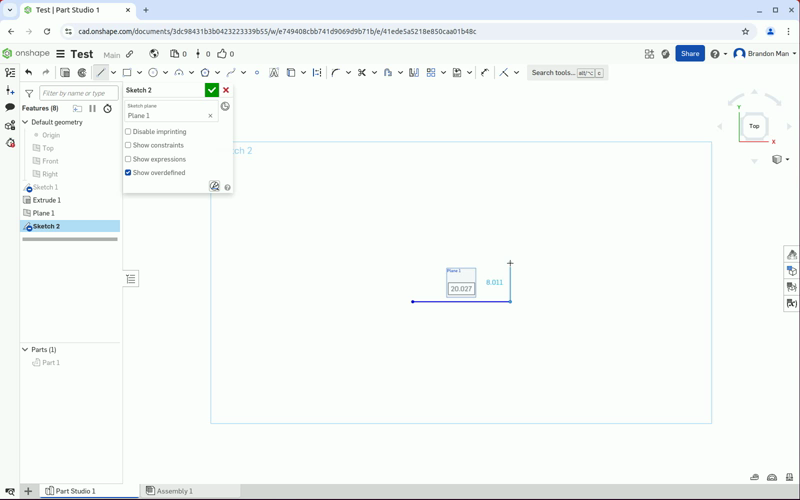
click(510, 262)
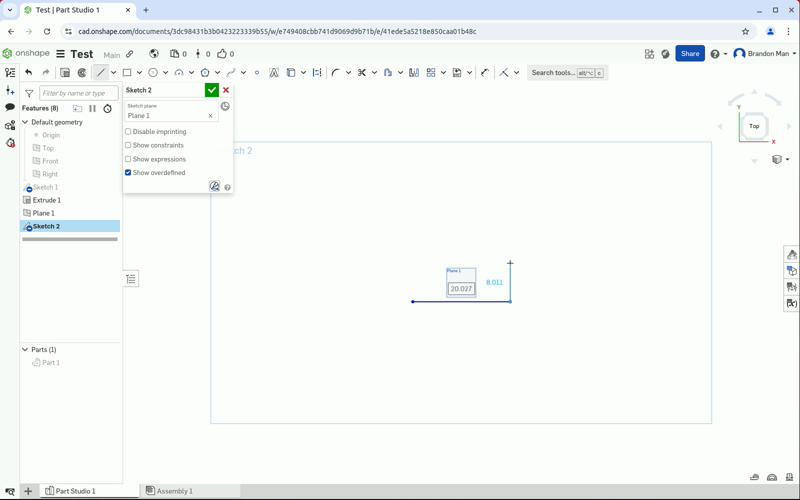
key_up(shift)
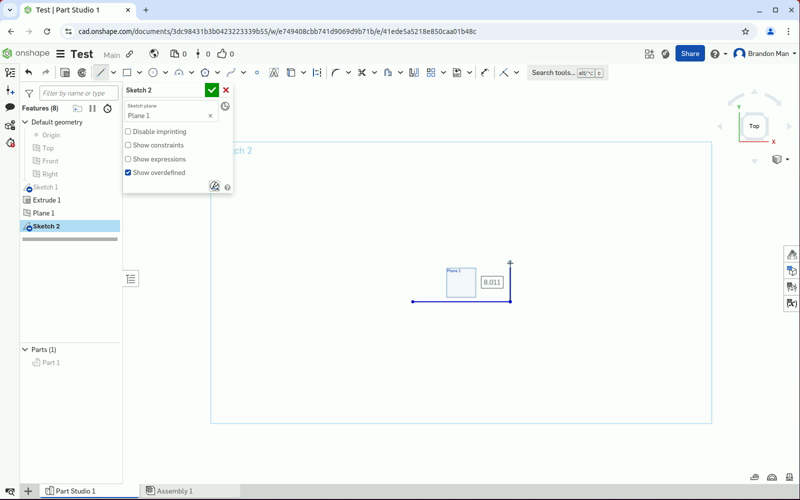
key_down(shift)
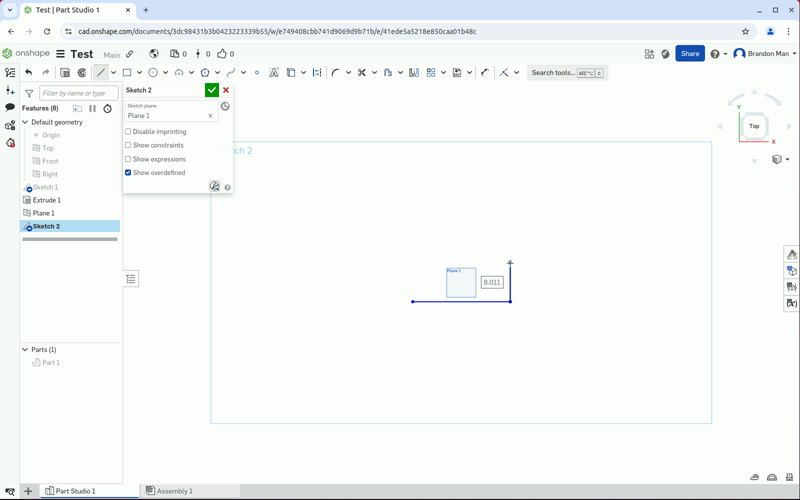
mouse_move(412, 262)
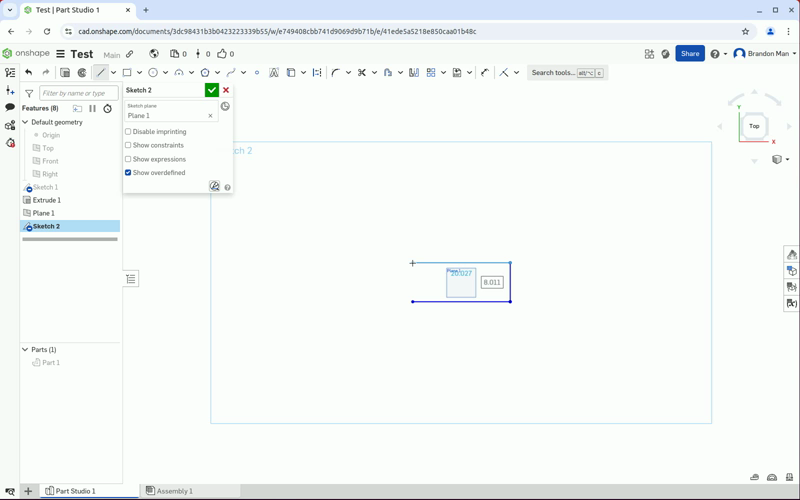
click(412, 262)
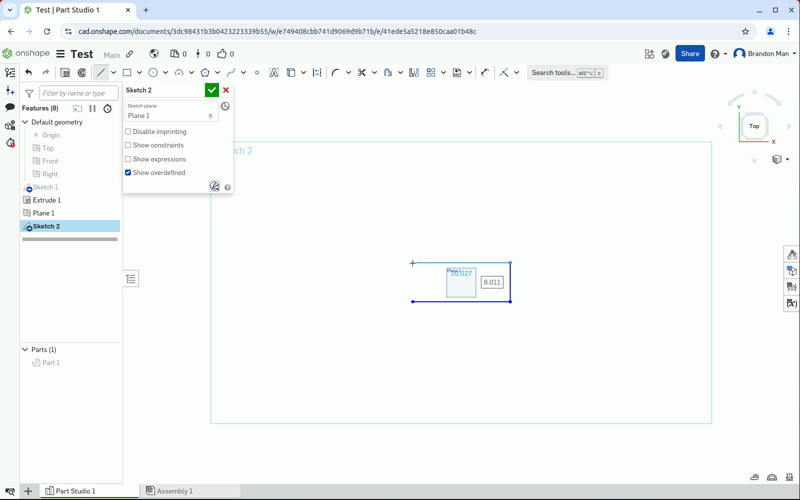
key_up(shift)
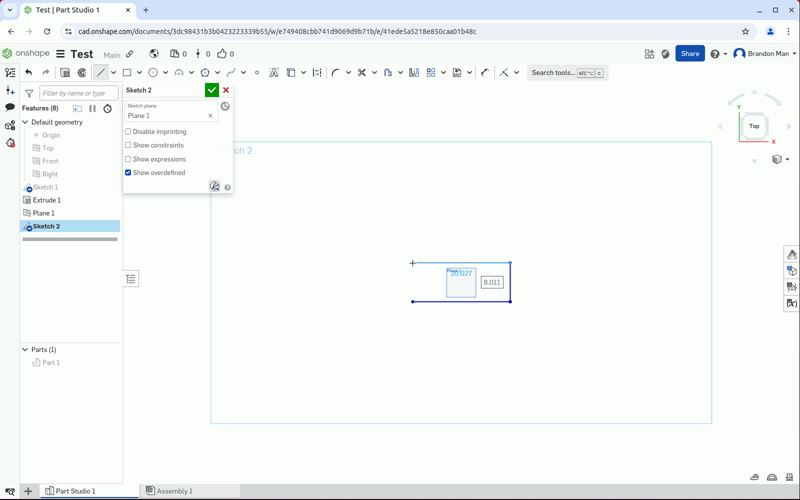
mouse_move(442, 262)
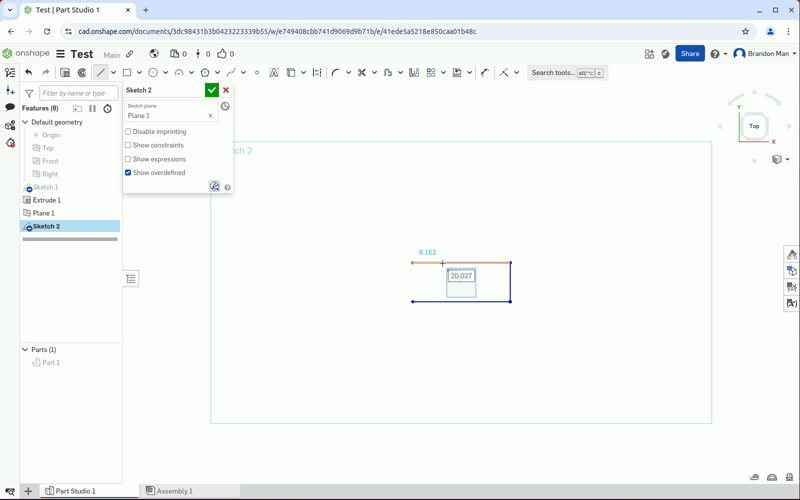
key_down(shift)
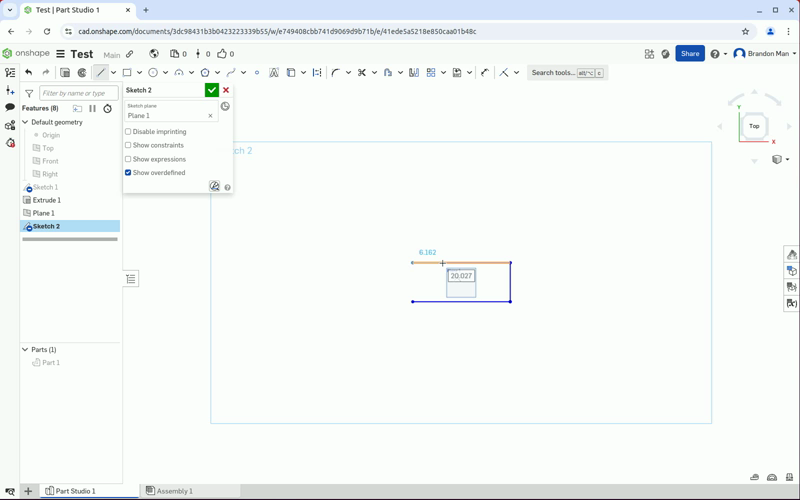
mouse_move(412, 301)
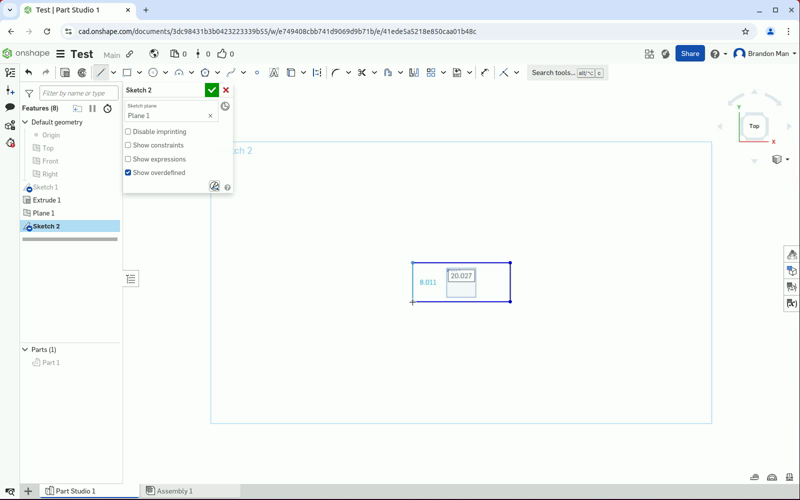
key_up(shift)
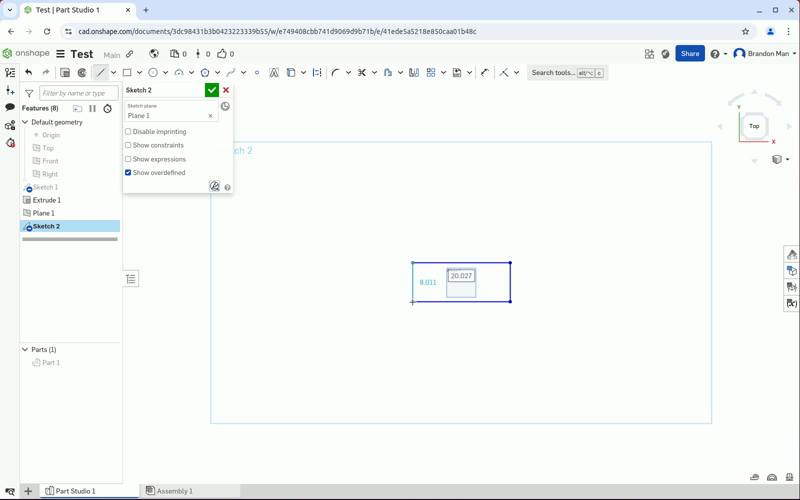
click(412, 301)
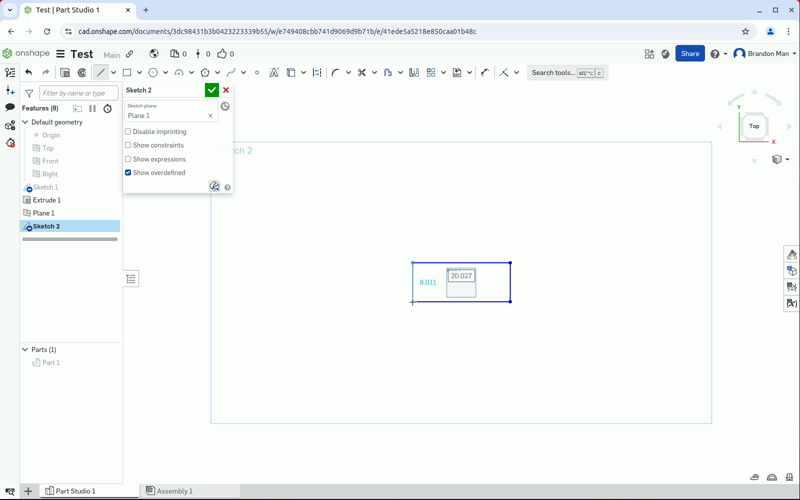
key(esc)
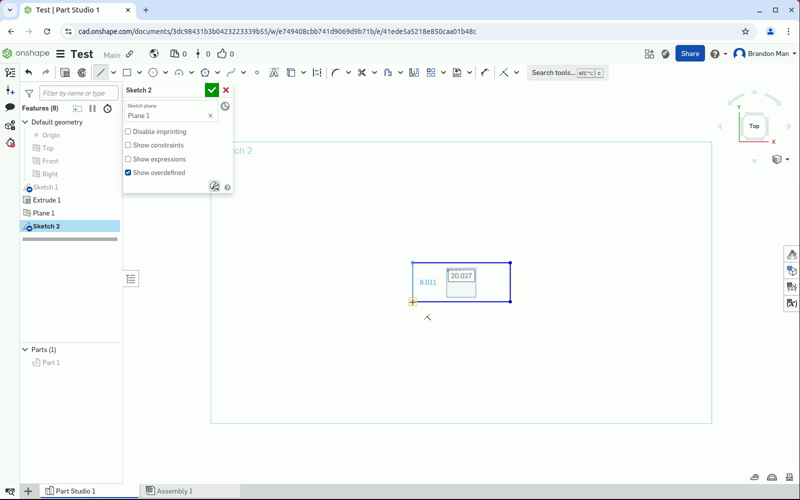
mouse_move(452, 268)
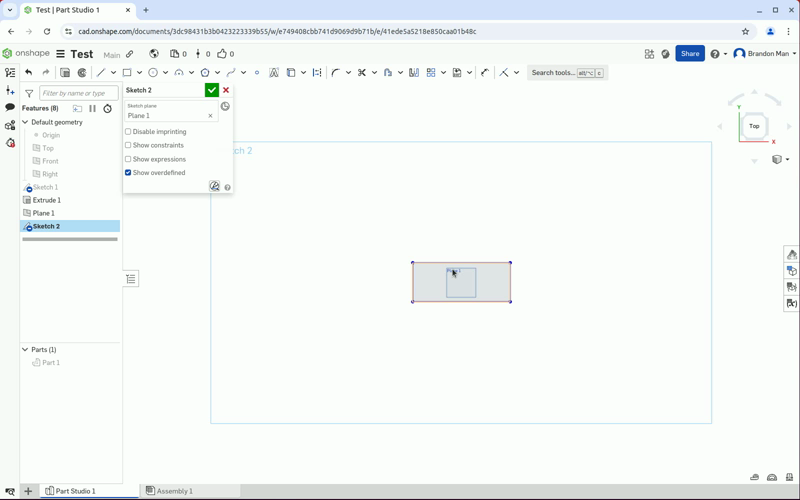
click(452, 268)
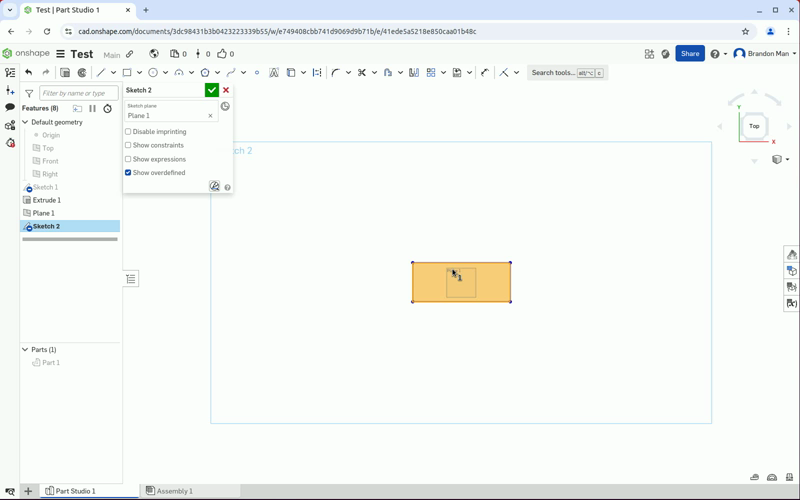
mouse_move(73, 352)
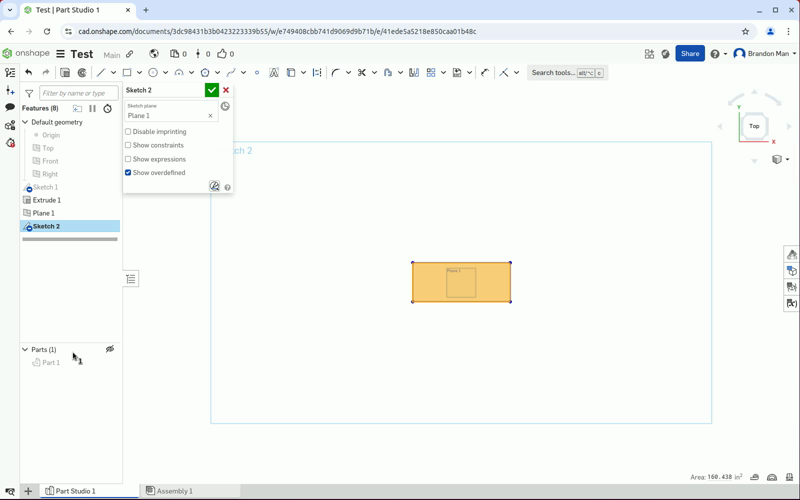
key(shift+y)
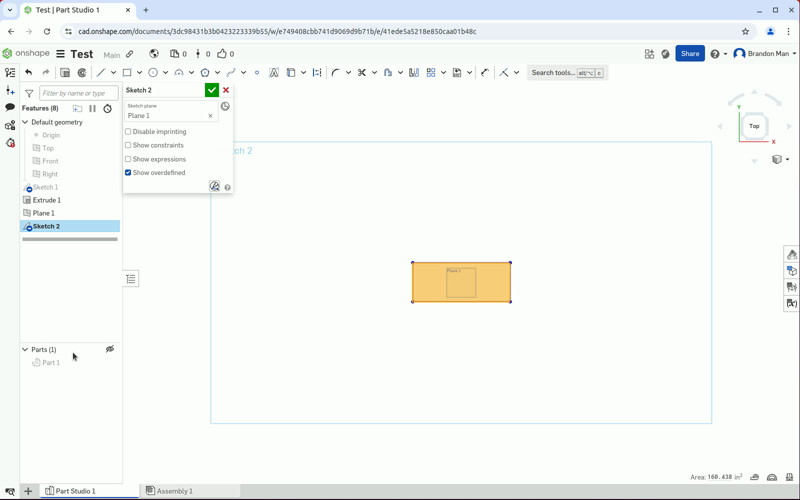
key(shift+e)
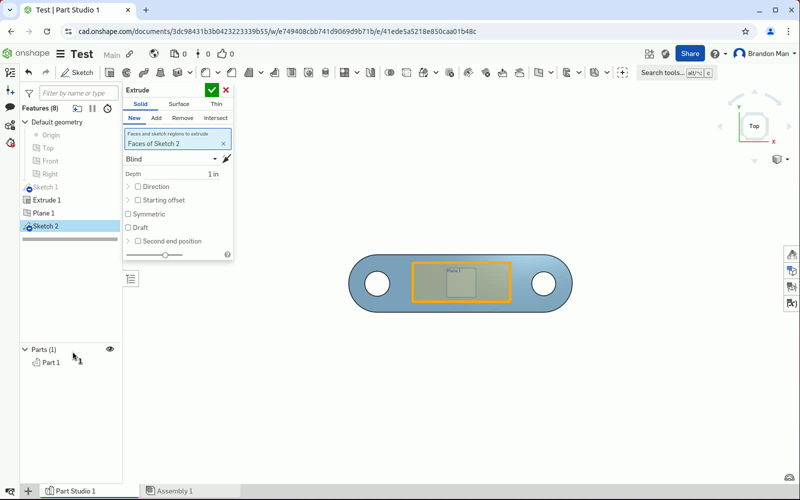
mouse_move(143, 106)
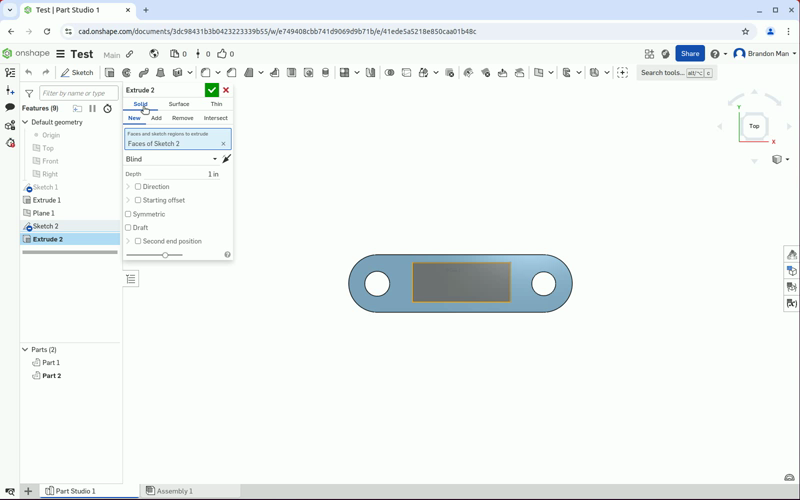
click(143, 106)
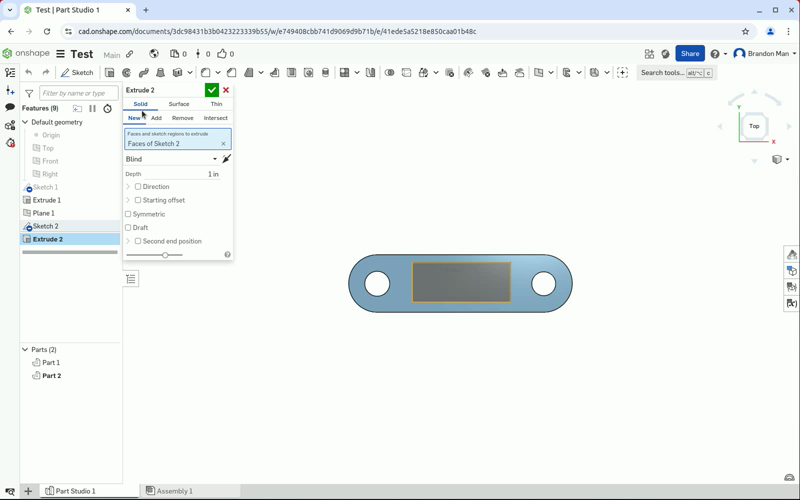
mouse_move(137, 120)
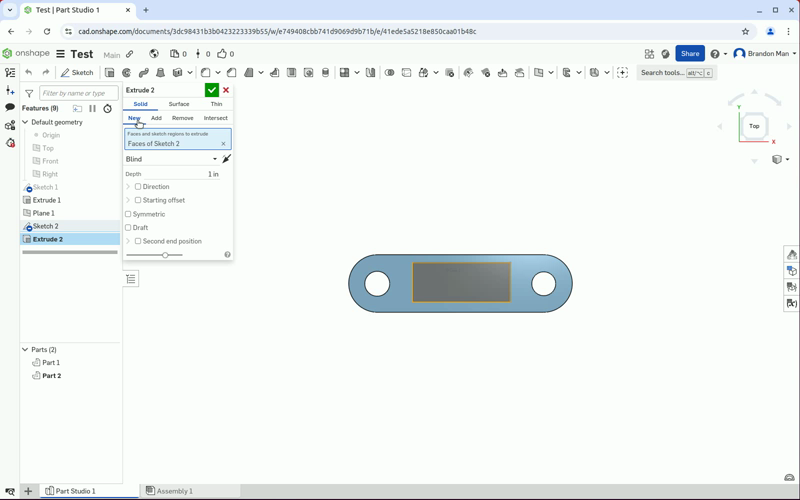
click(137, 120)
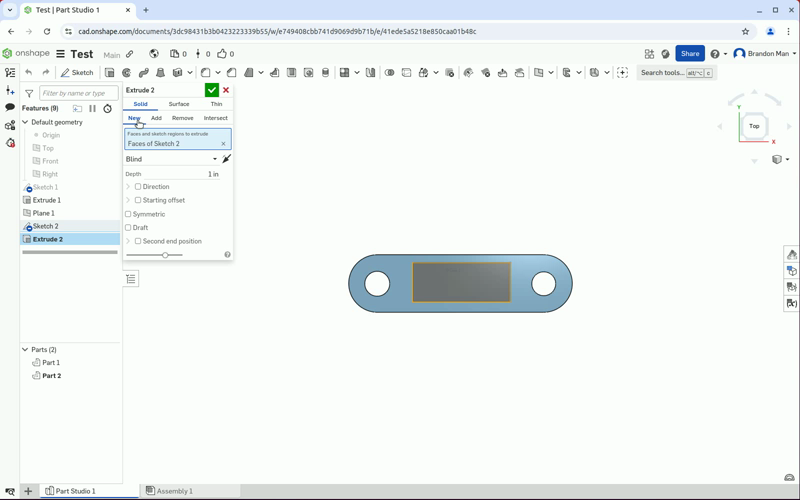
key(tab, 4)
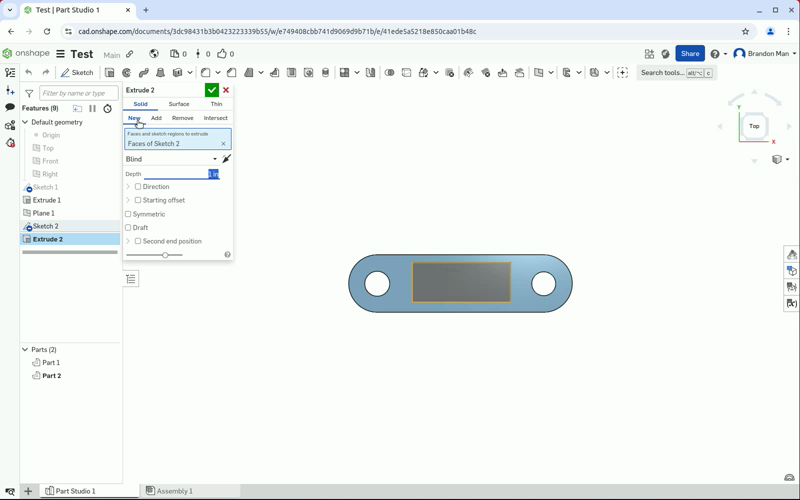
text(8.666)
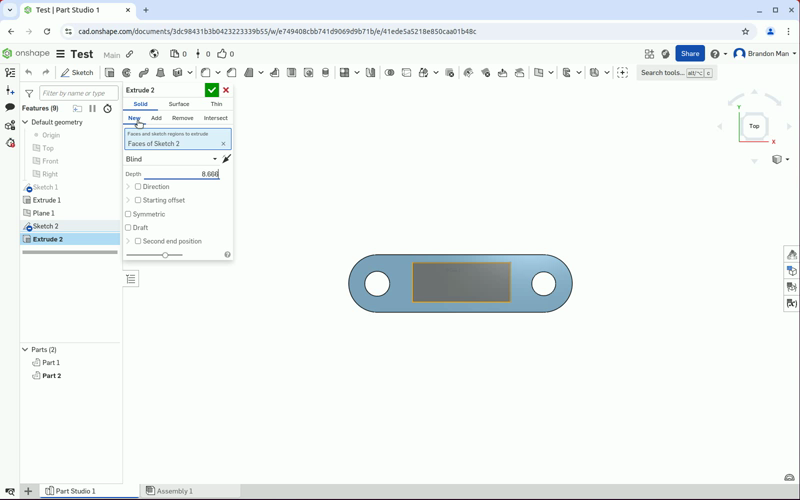
key(enter)
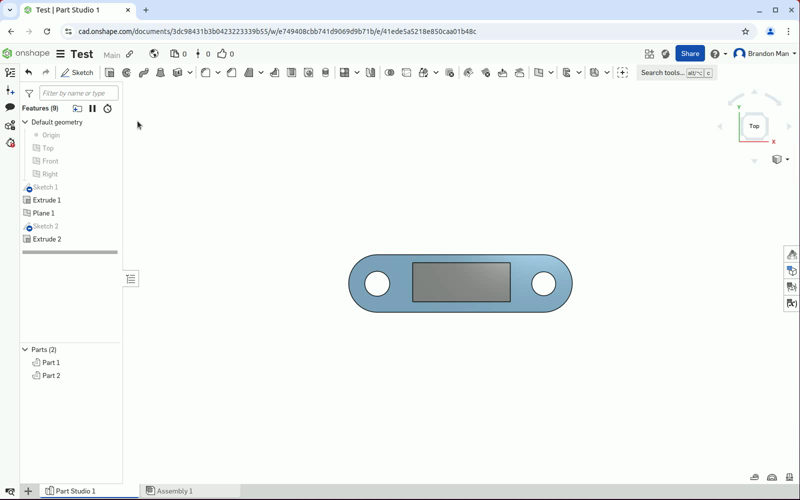
key(shift+h)
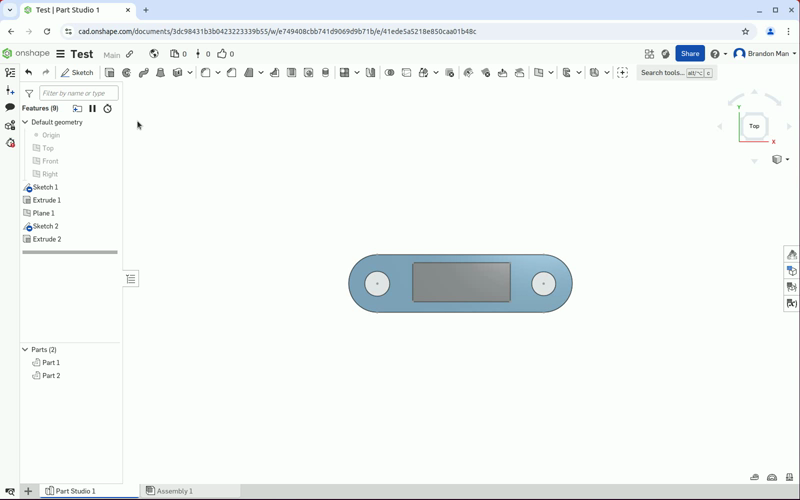
key(shift+h)
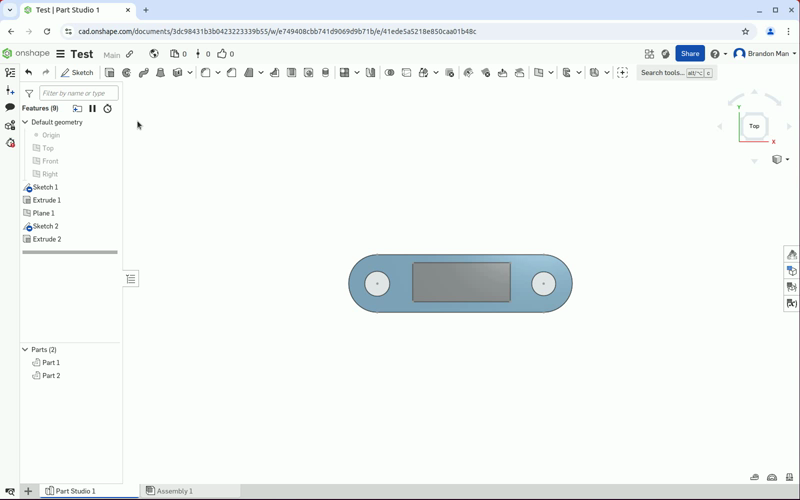
key(shift+7)
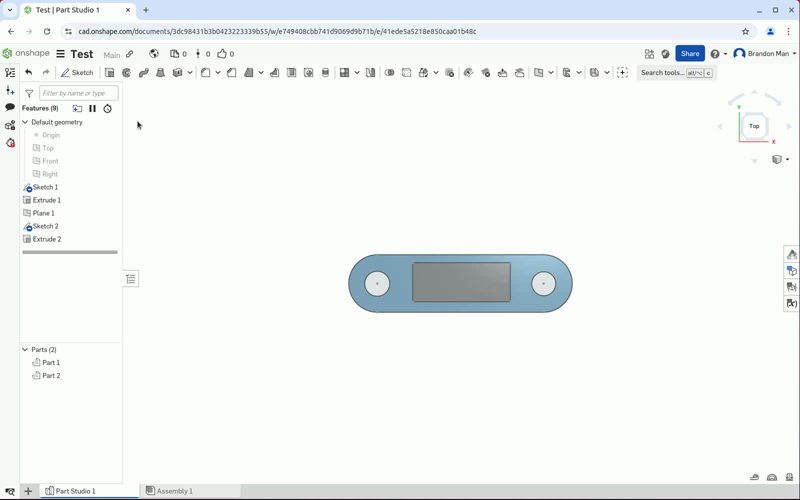
key(up, 3)
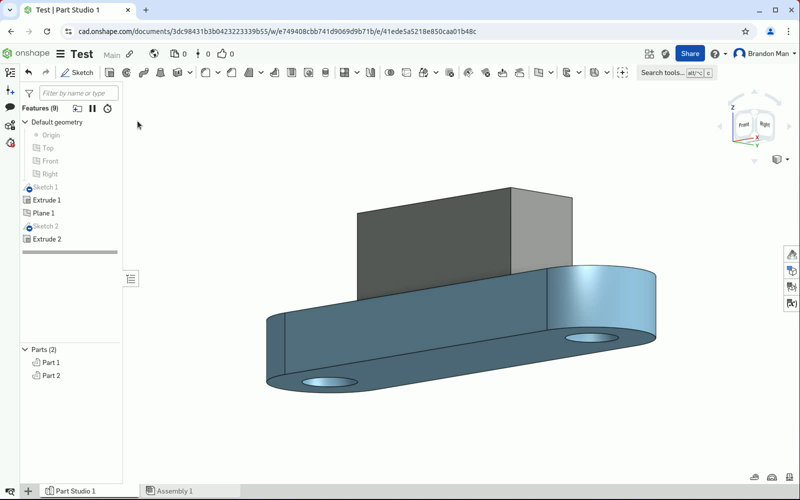
key(left, 3)
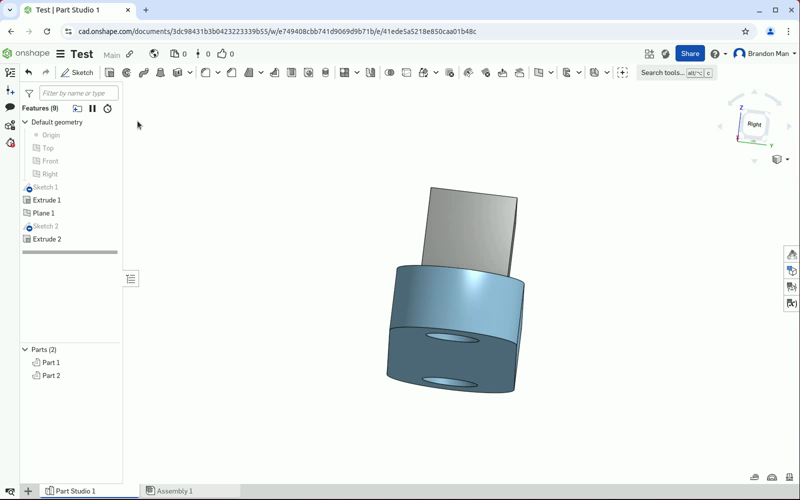
key(right, 3)
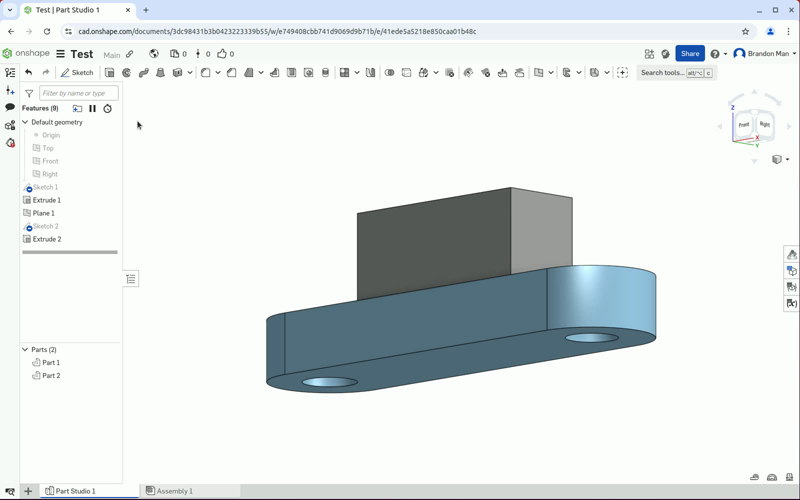
key(down, 3)
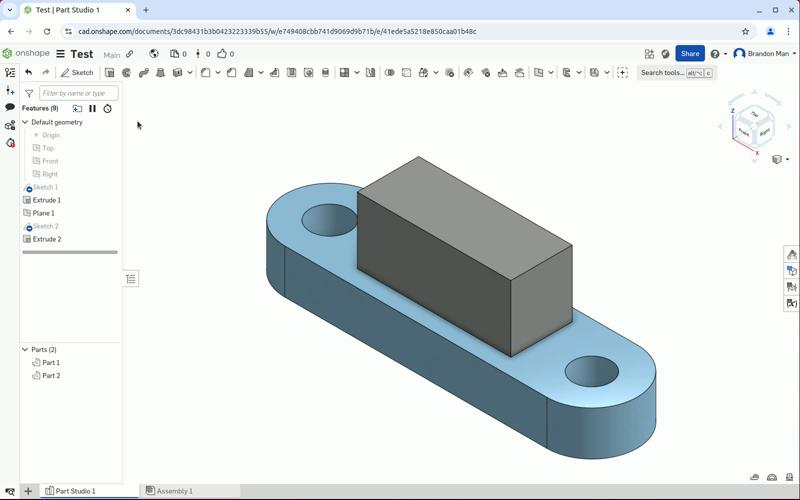
mouse_move(73, 189)
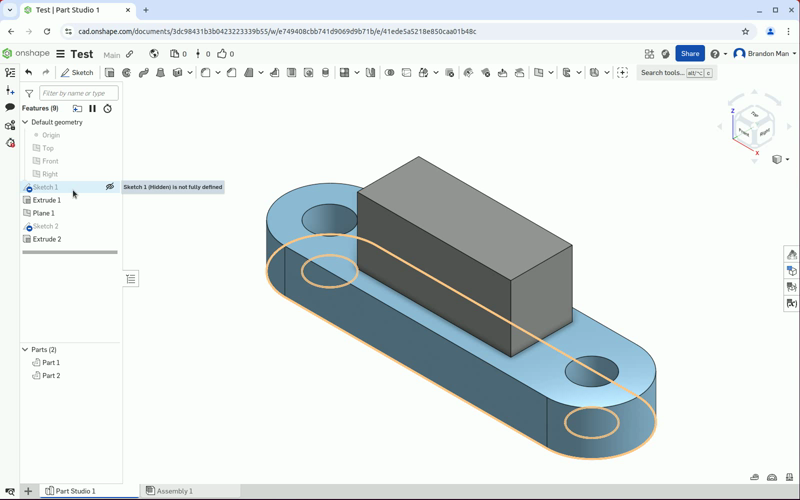
click(73, 189)